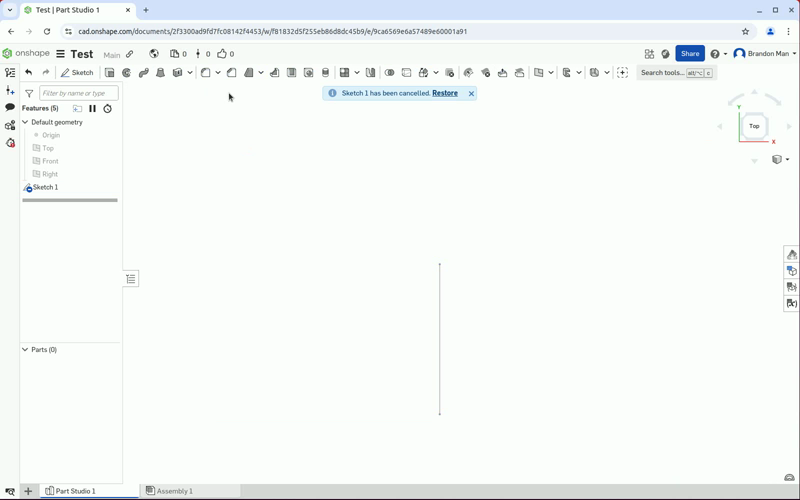
key(shift+h)
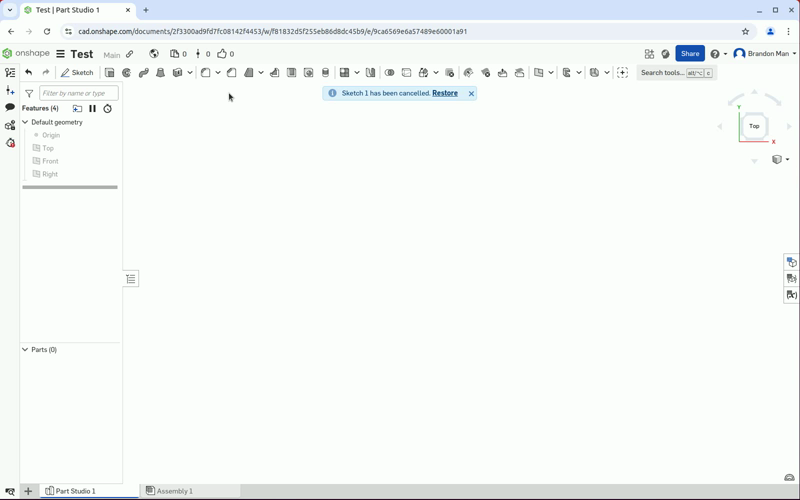
mouse_move(73, 352)
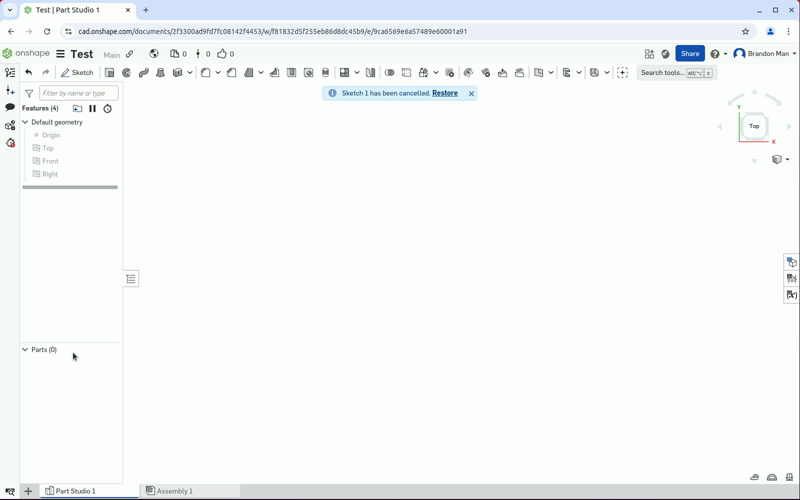
key(y)
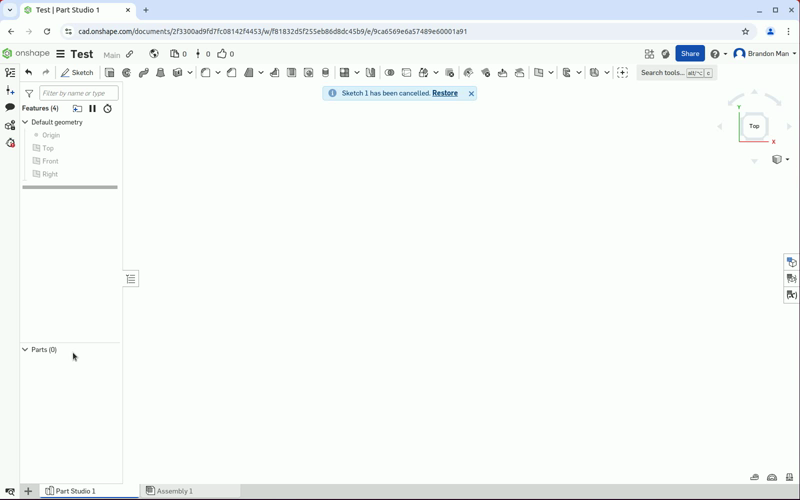
key(shift+p)
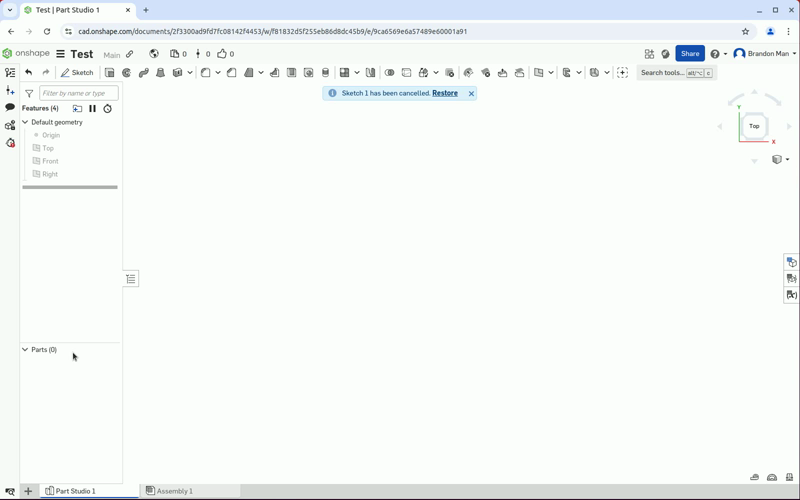
key(space)
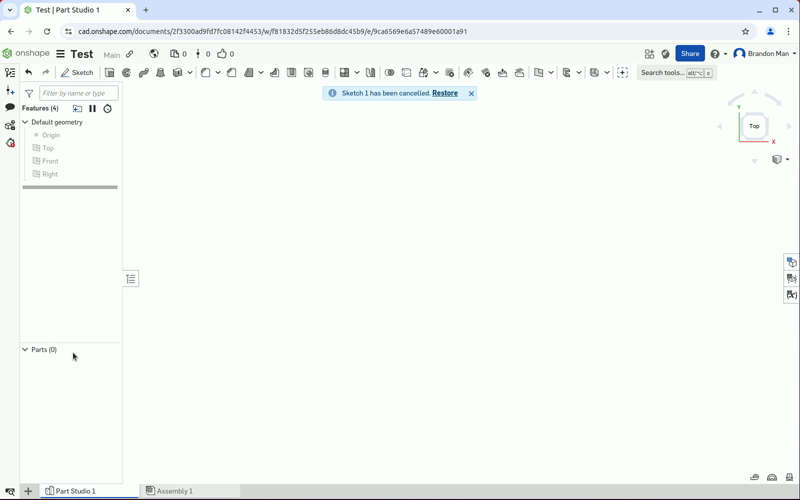
key_down(shift)
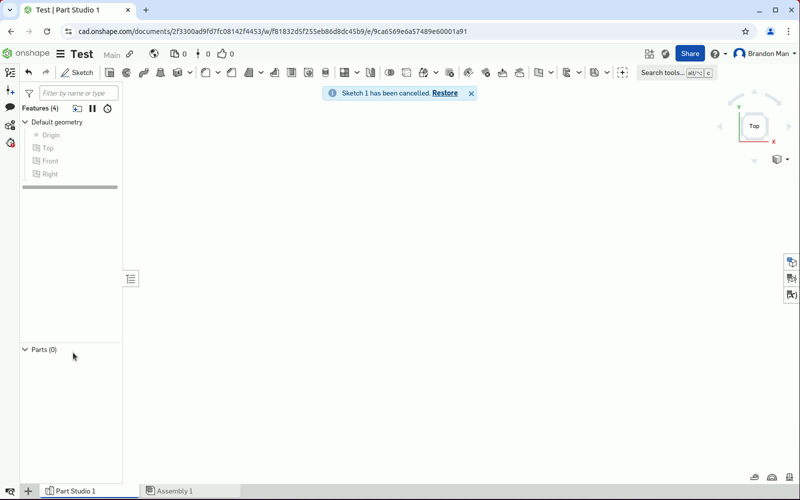
key(up)
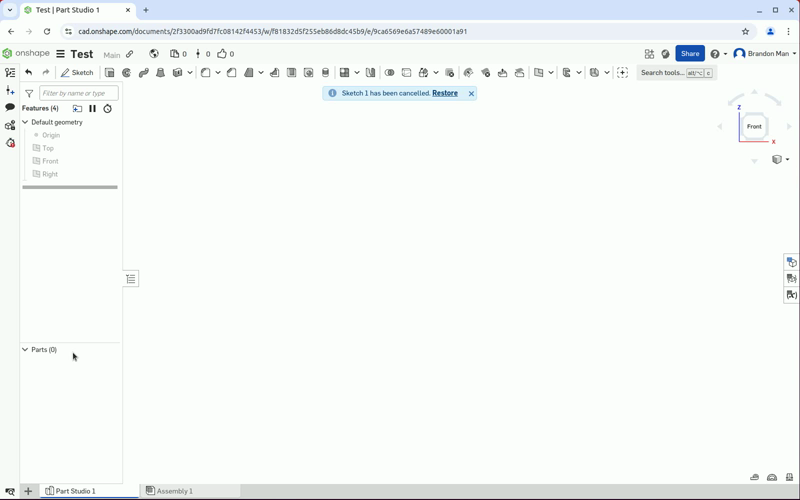
key_up(shift)
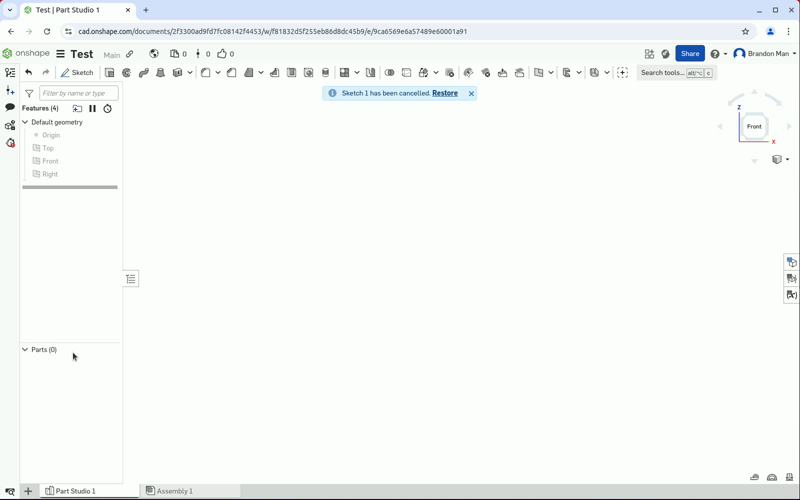
mouse_move(73, 352)
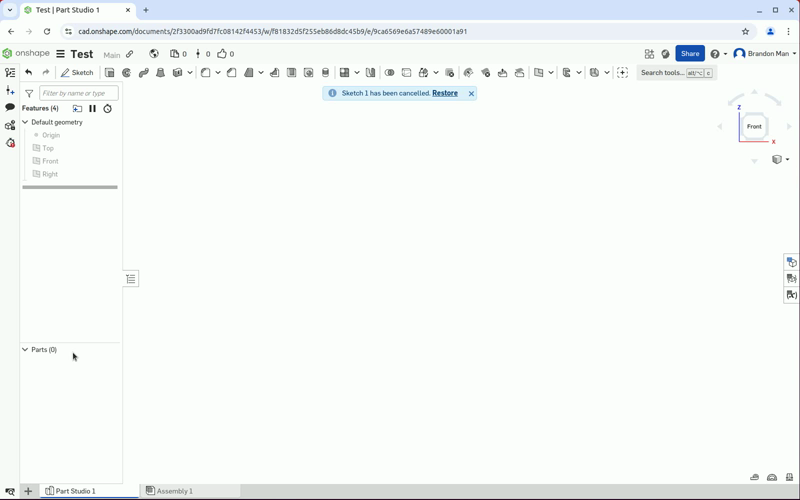
key(shift+y)
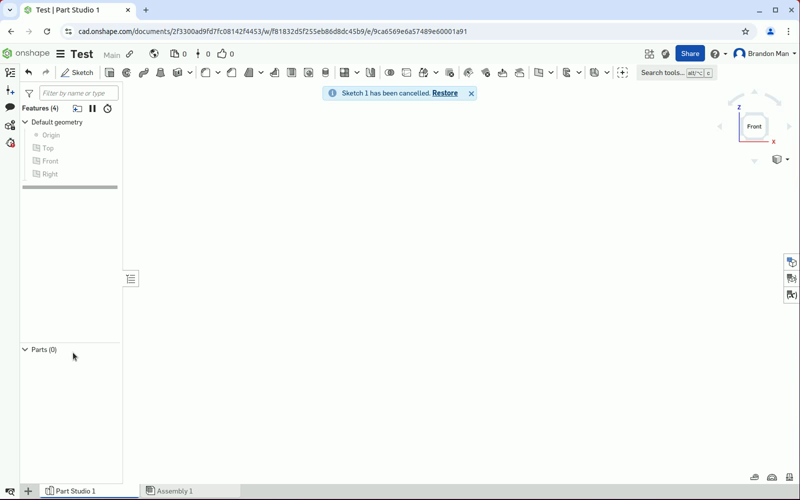
key(shift+s)
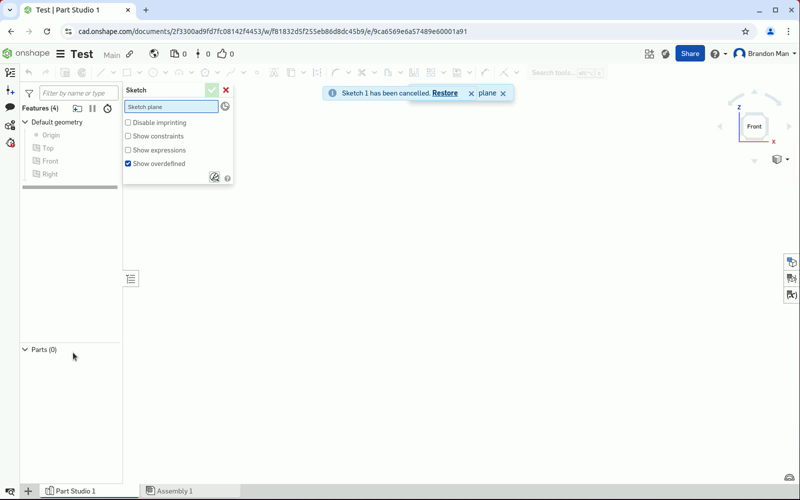
mouse_move(73, 163)
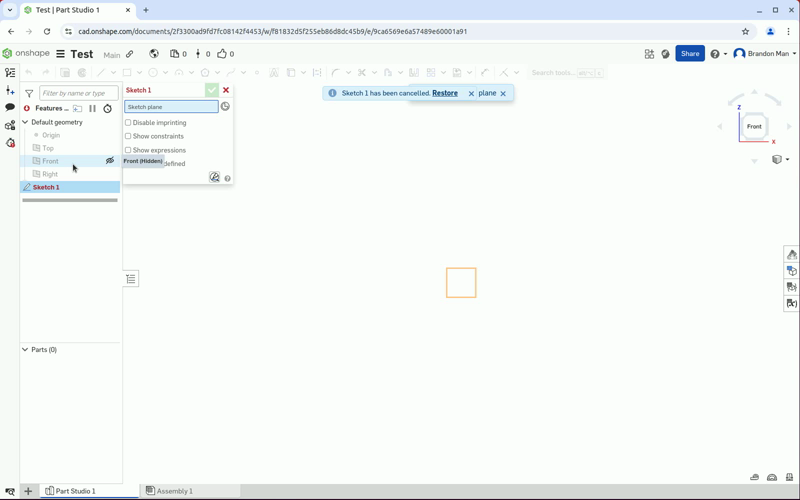
click(73, 163)
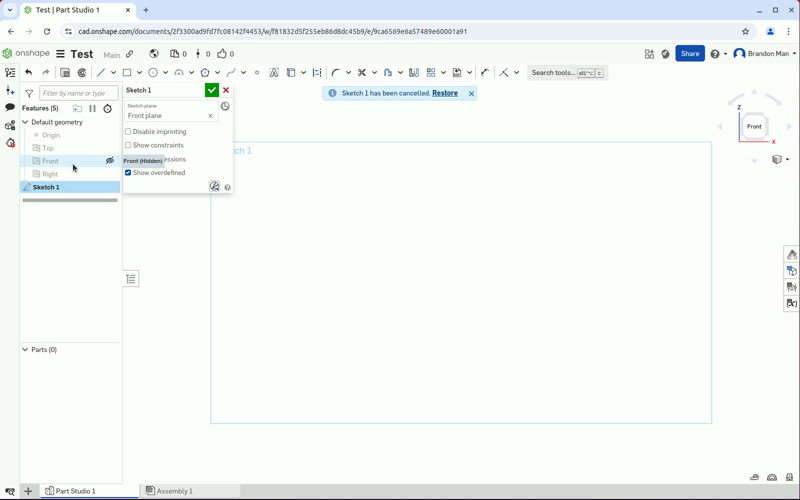
mouse_move(73, 352)
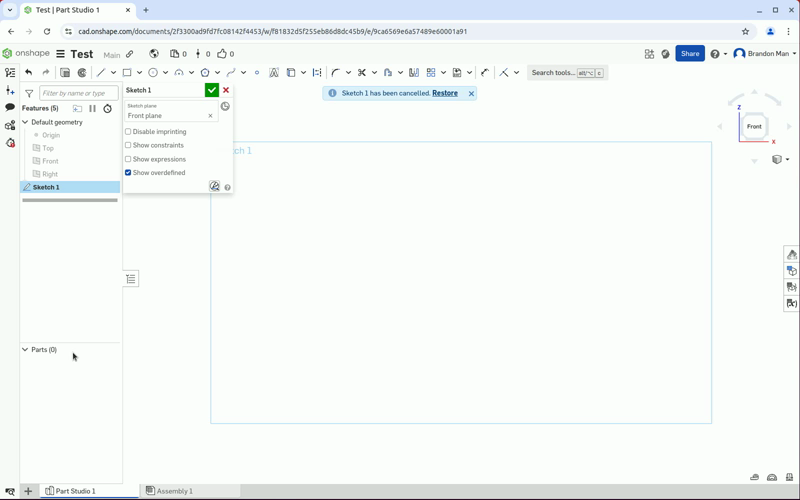
key(y)
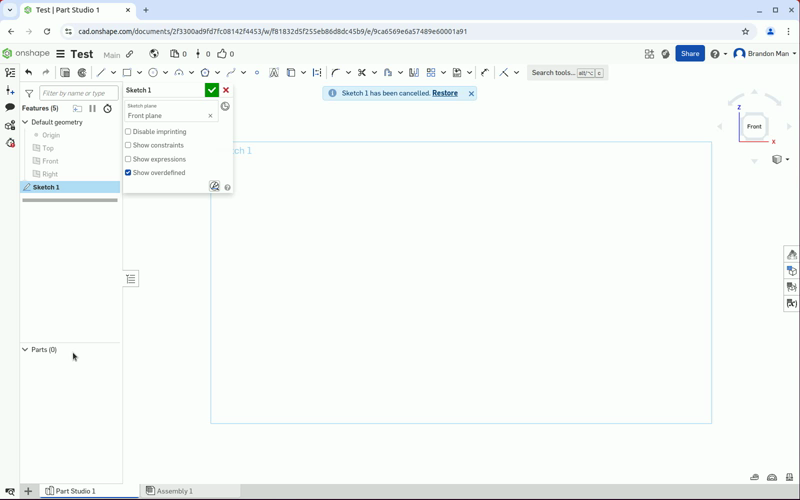
key(l)
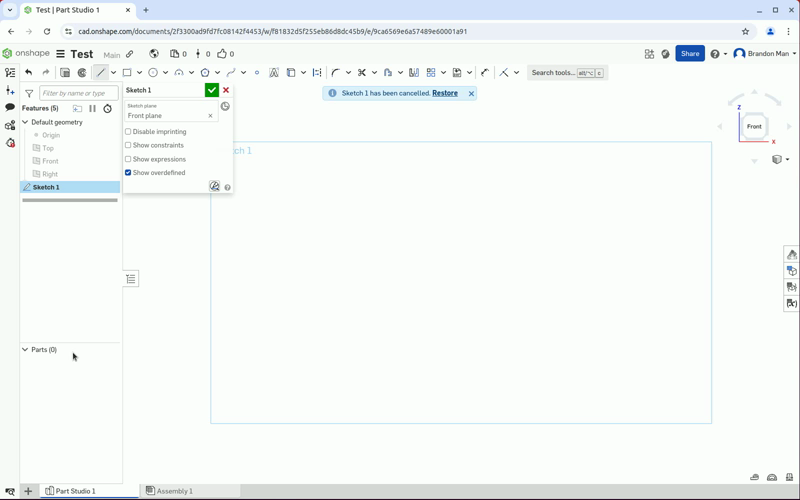
key_down(shift)
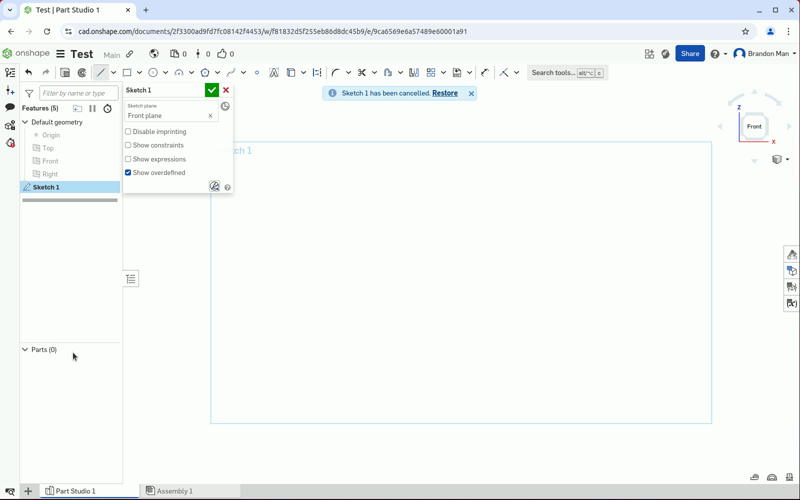
mouse_move(376, 395)
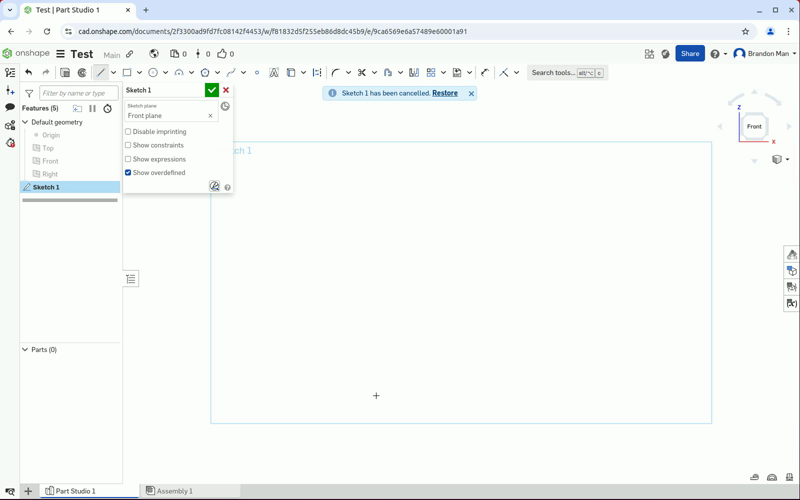
click(376, 395)
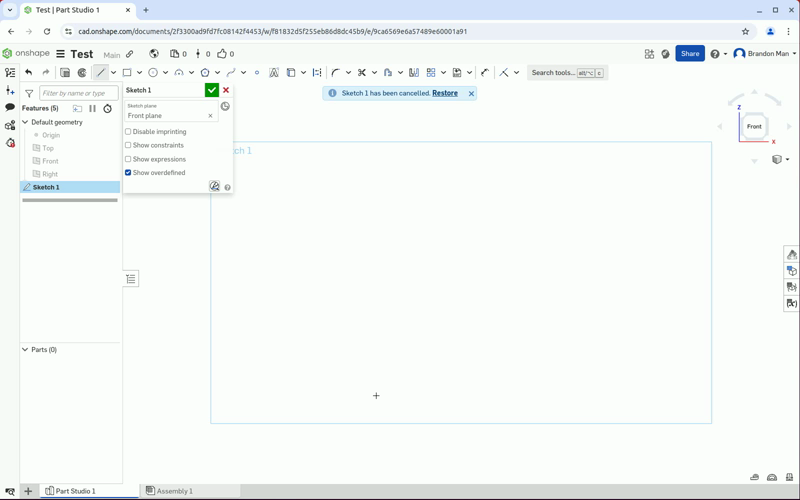
key_up(shift)
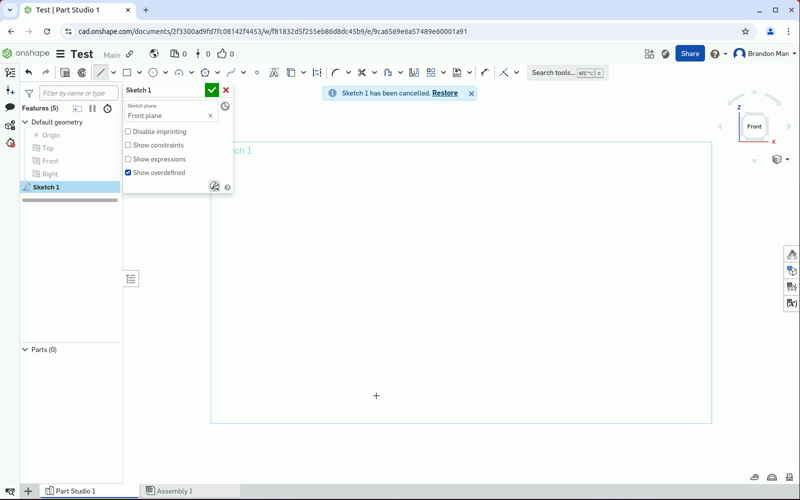
key_down(shift)
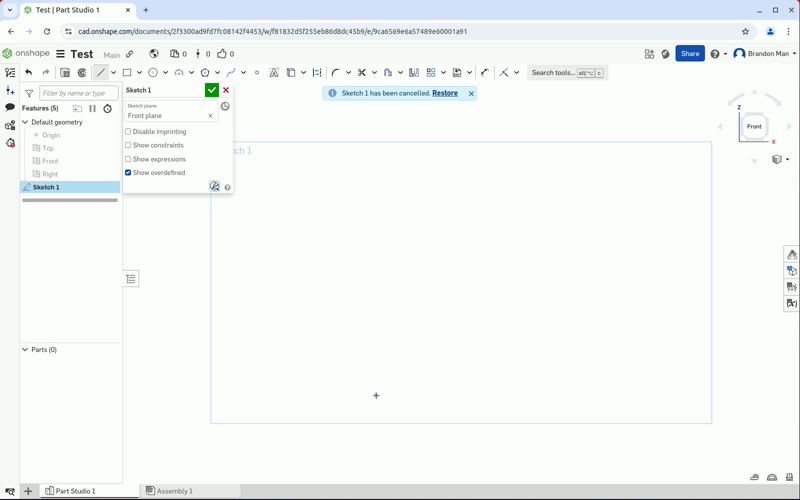
mouse_move(544, 395)
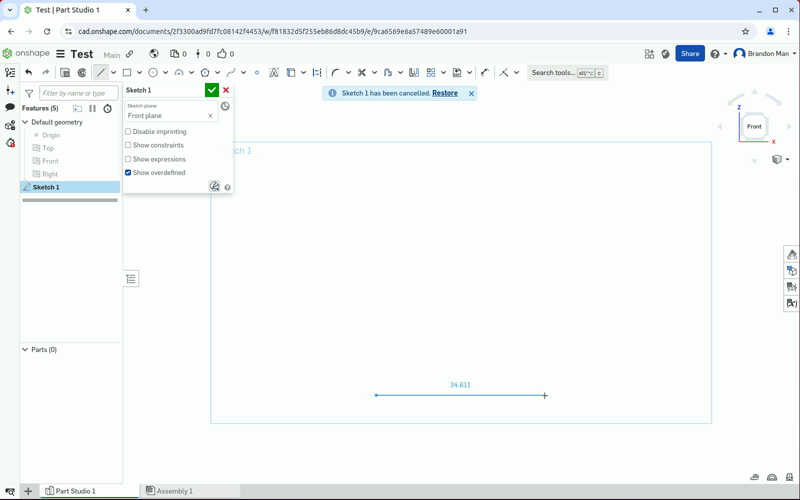
click(544, 395)
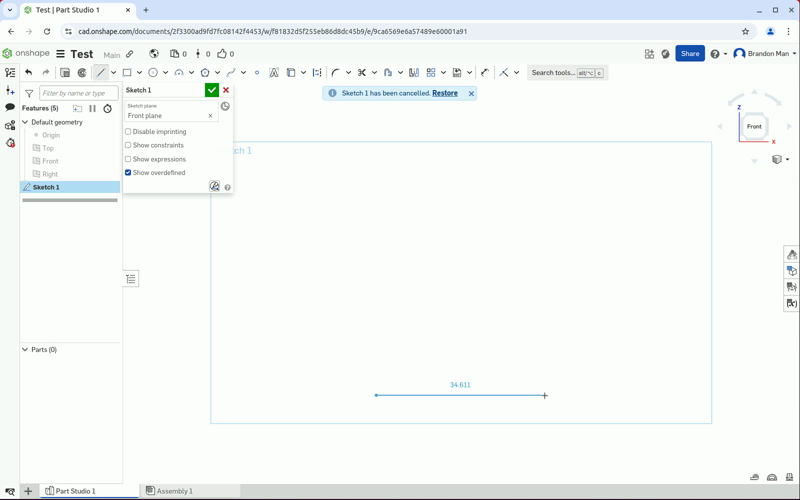
key_up(shift)
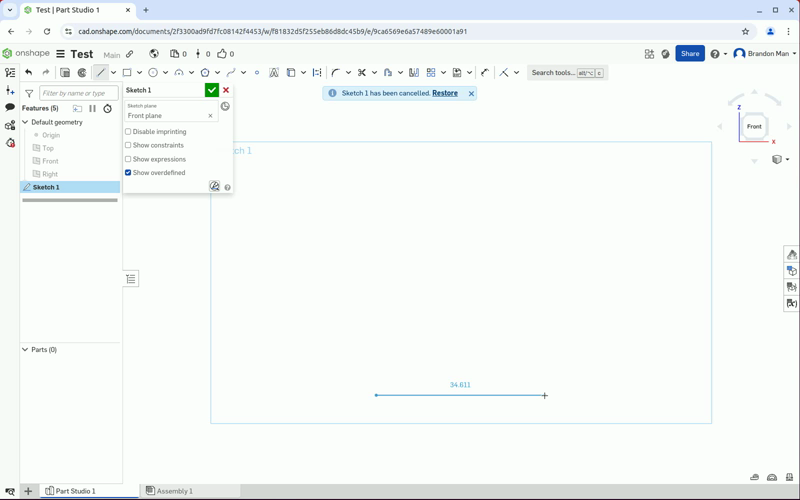
key_down(shift)
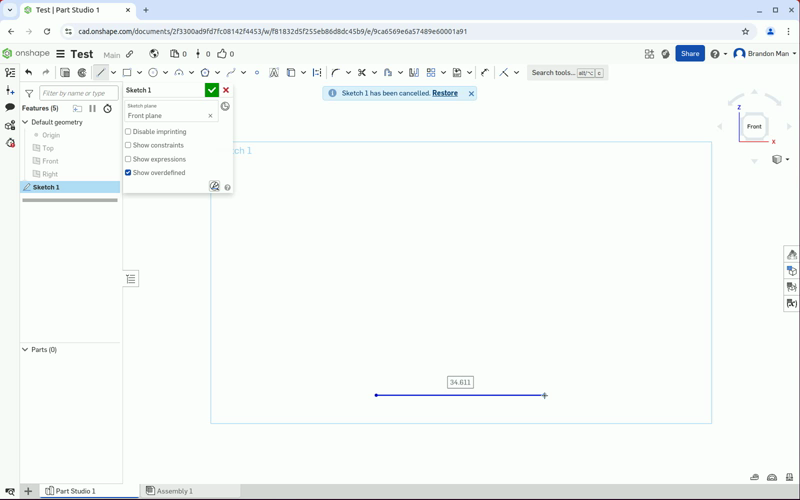
mouse_move(544, 283)
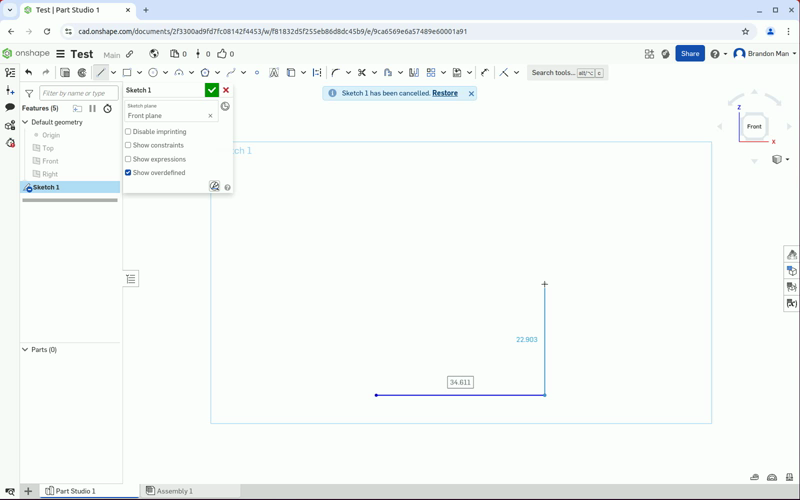
click(544, 283)
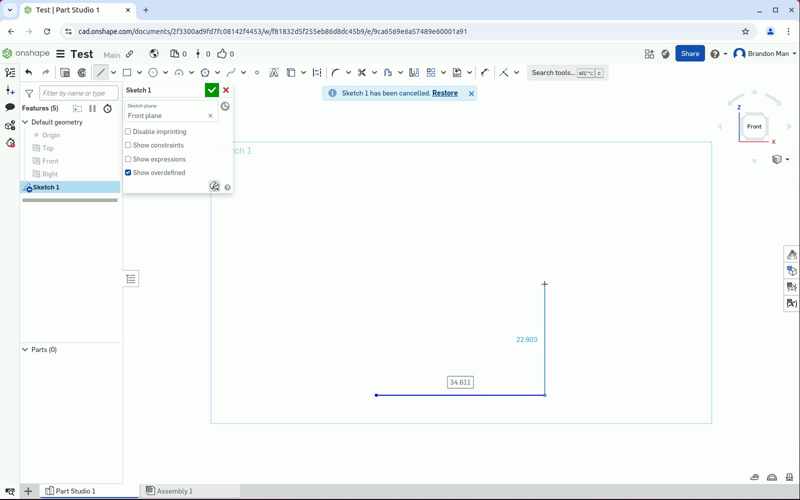
key_up(shift)
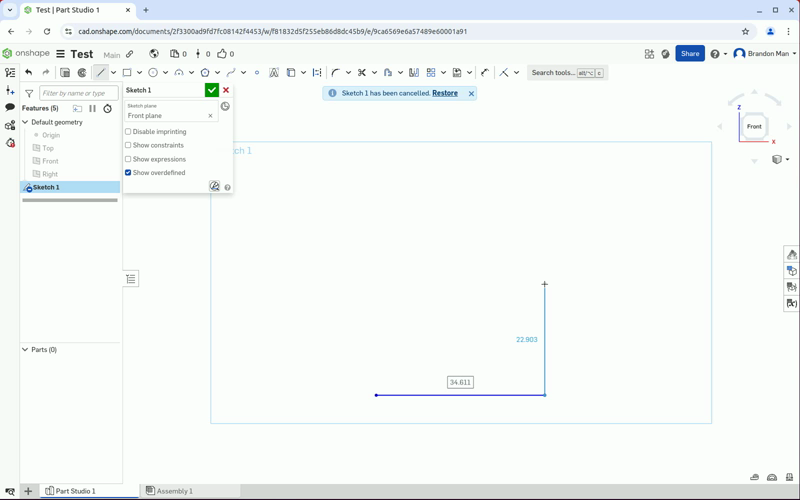
key_down(shift)
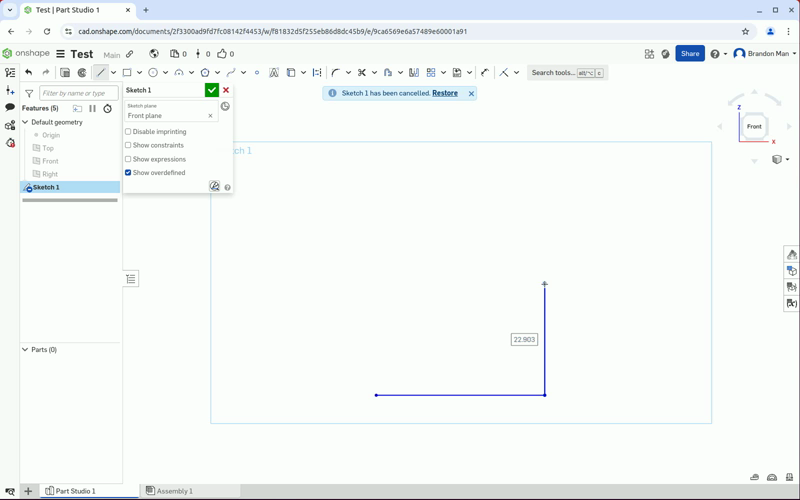
mouse_move(574, 283)
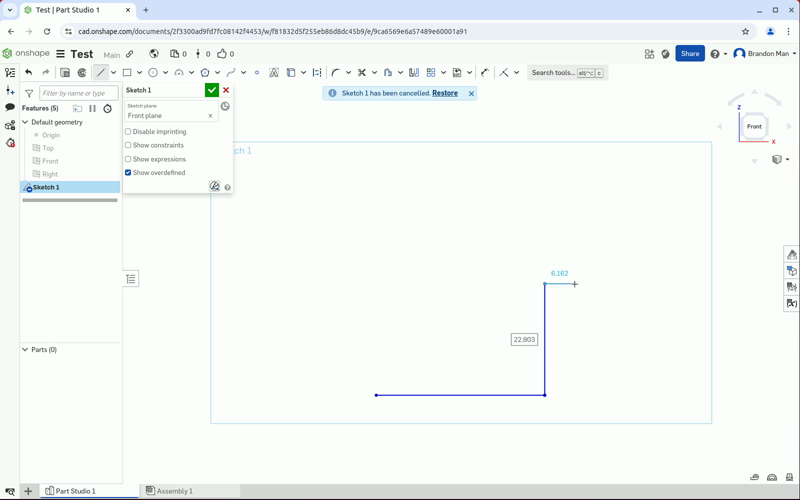
mouse_move(516, 283)
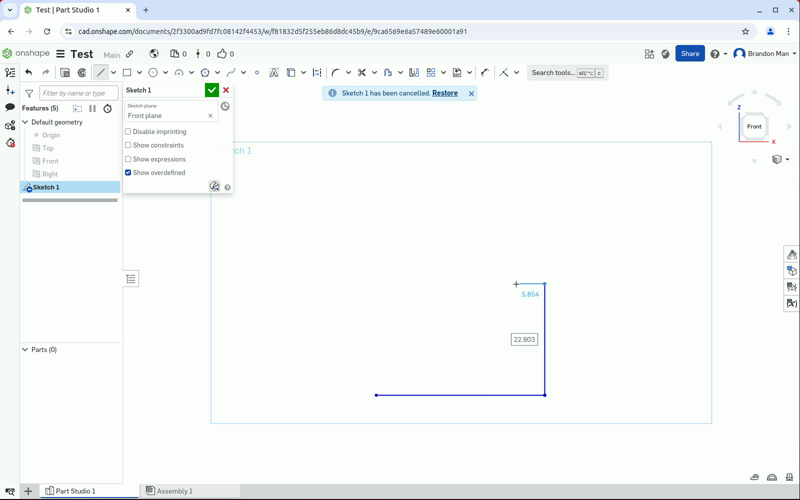
click(516, 283)
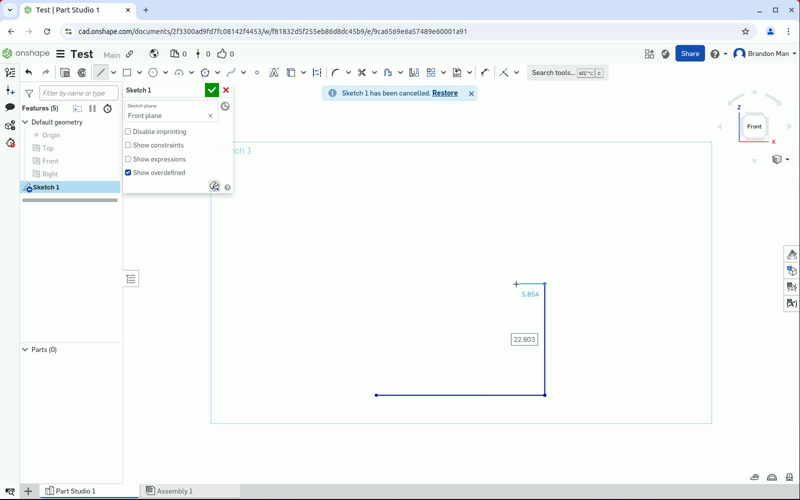
key_up(shift)
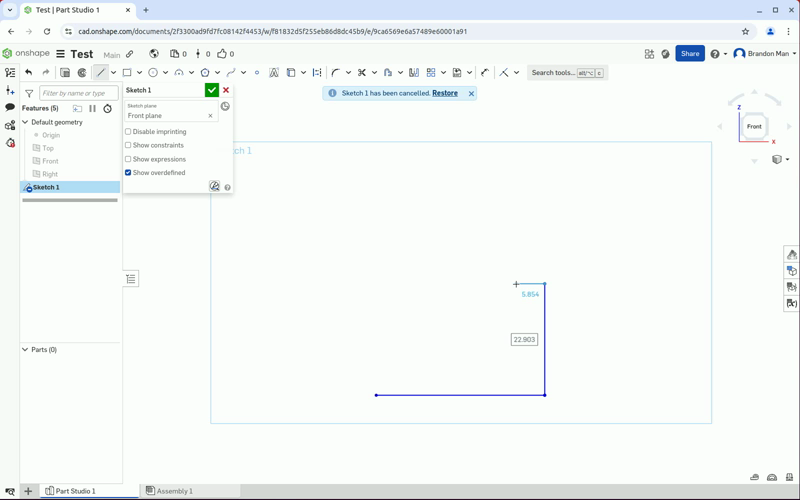
key(esc)
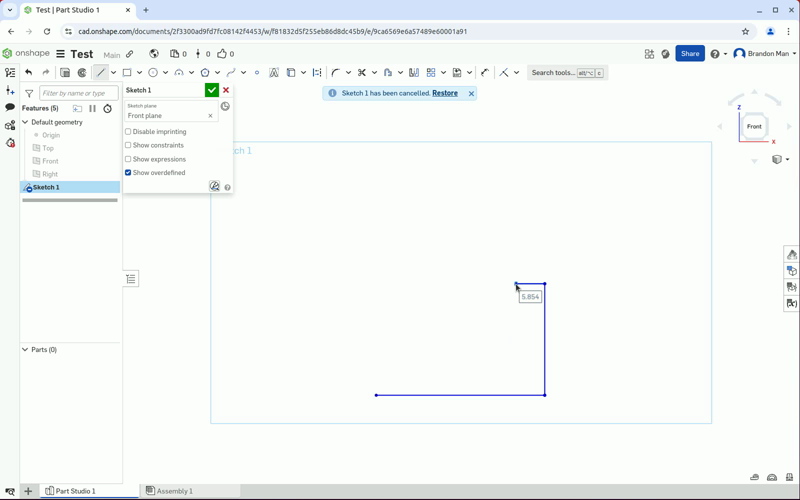
key(a)
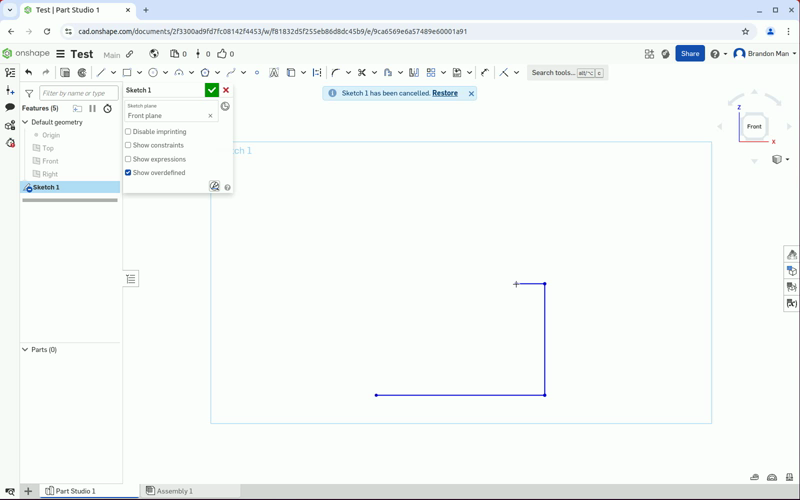
mouse_move(516, 283)
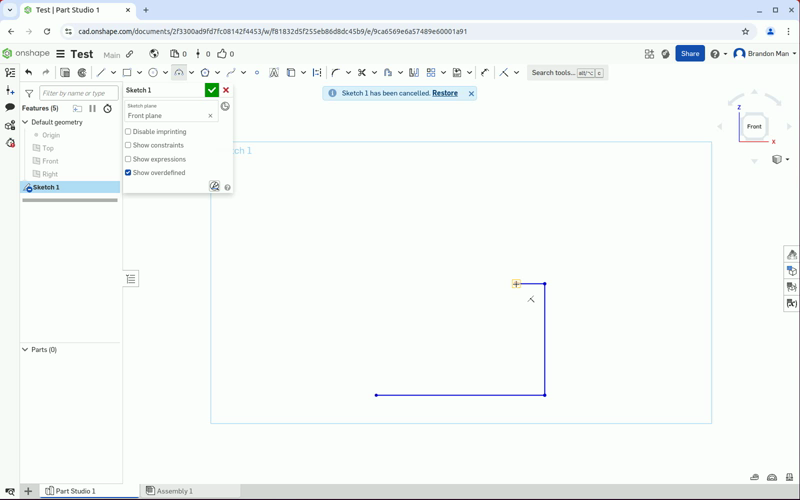
click(516, 283)
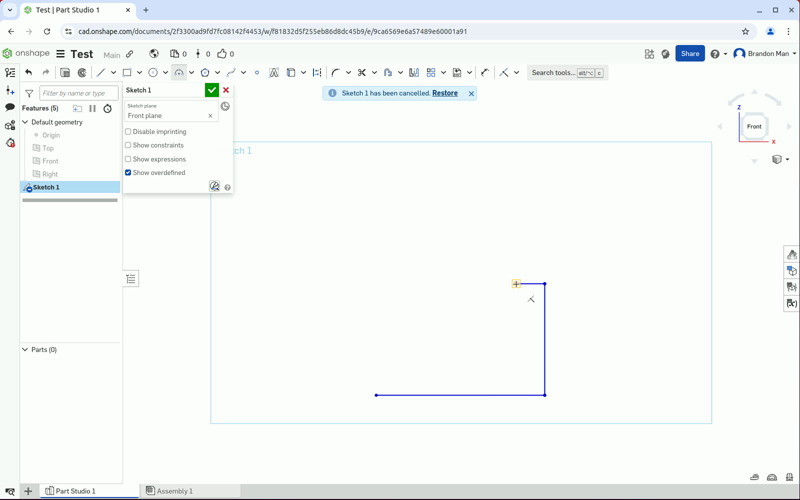
key_down(shift)
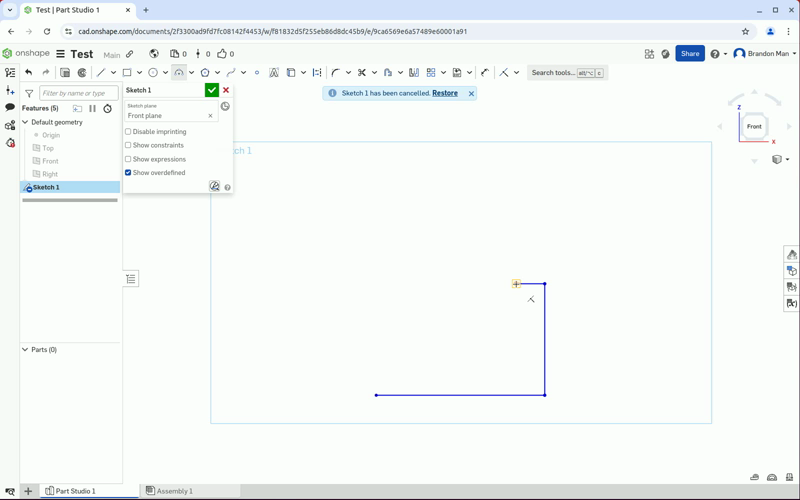
mouse_move(404, 283)
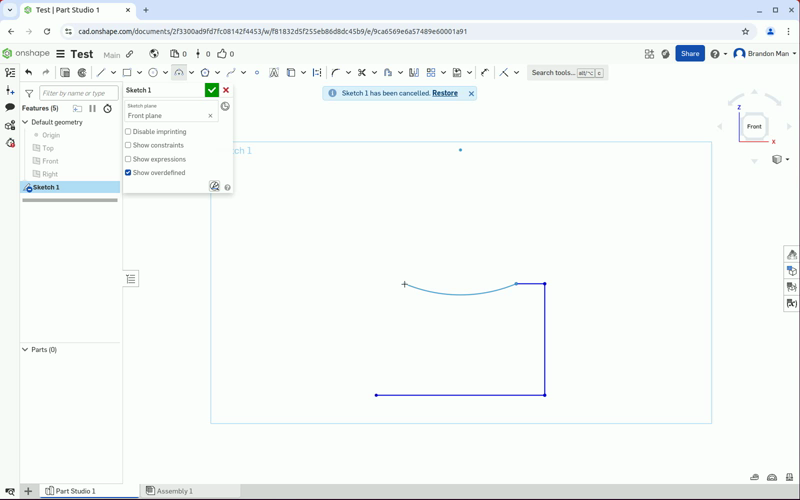
click(404, 283)
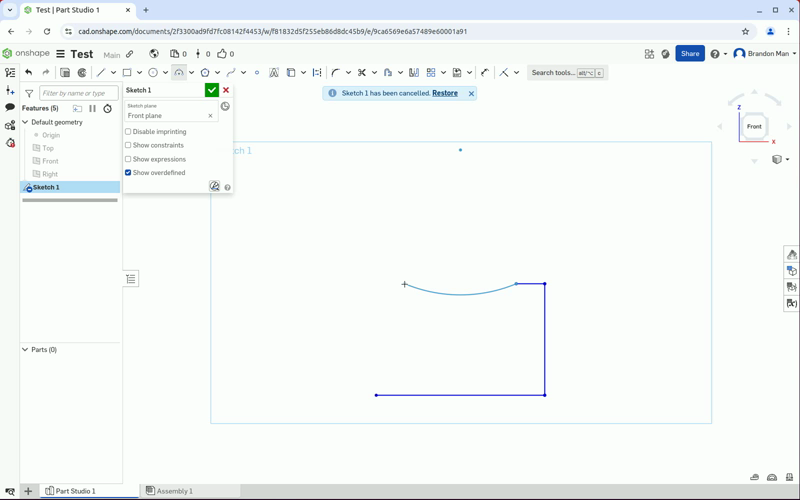
mouse_move(460, 339)
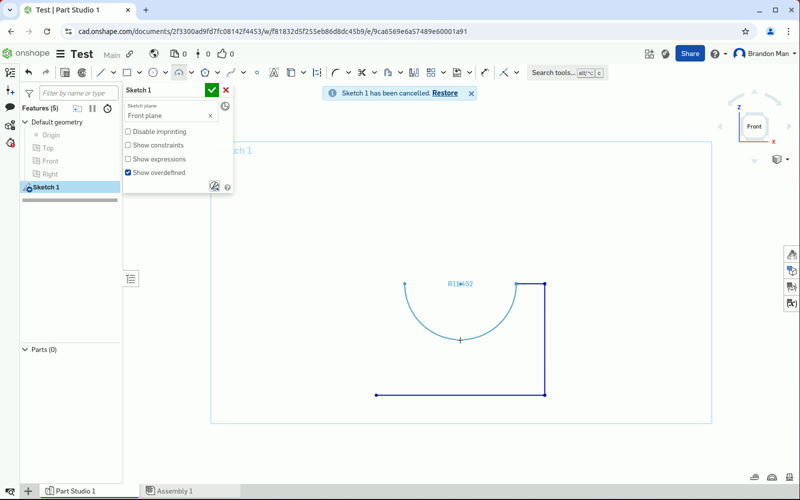
click(460, 339)
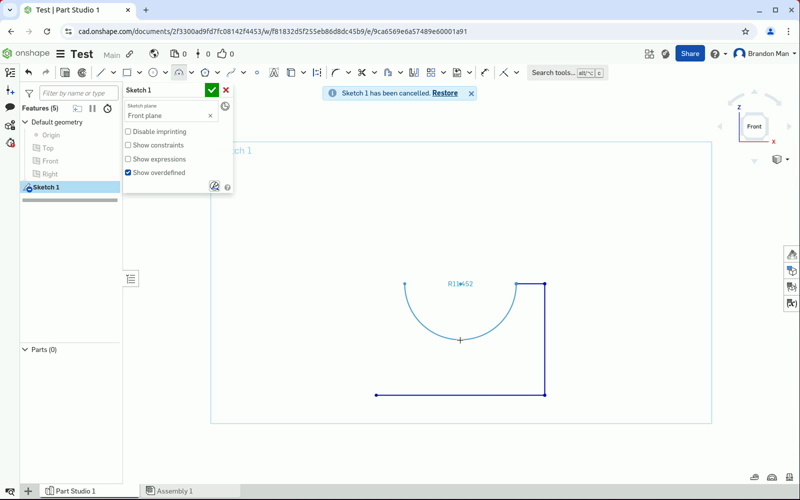
key_up(shift)
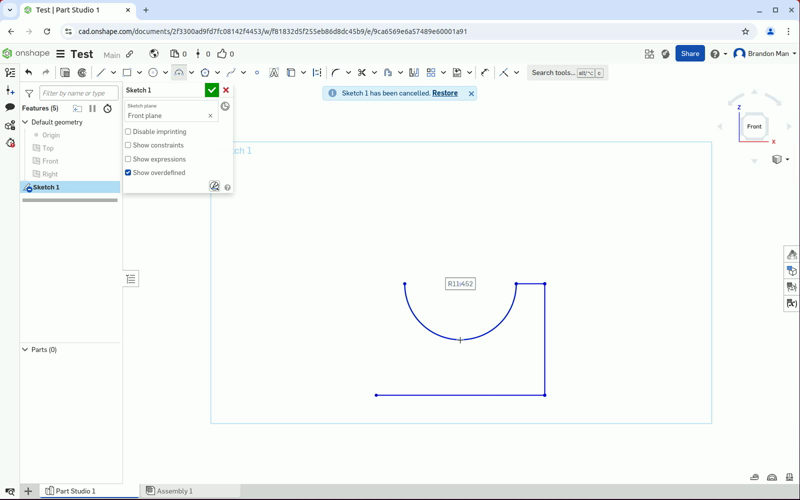
key(esc)
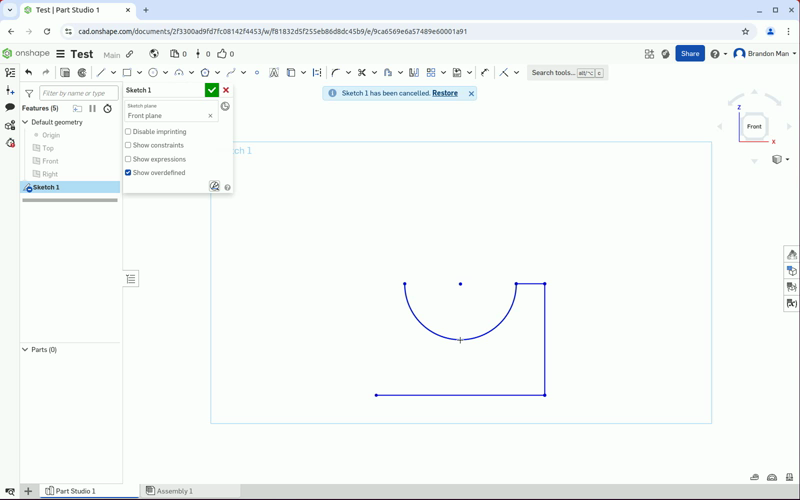
key(l)
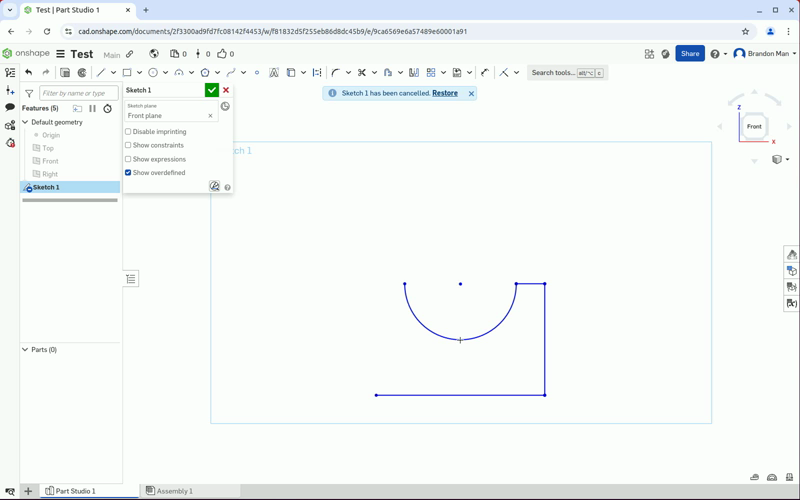
mouse_move(404, 283)
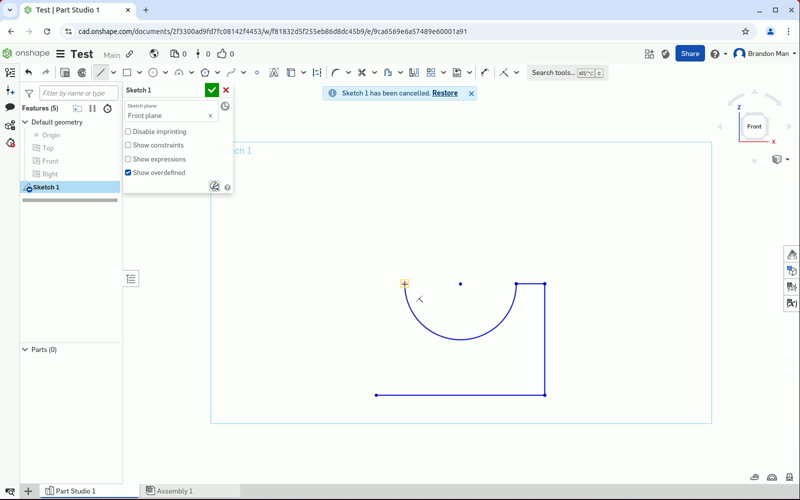
click(404, 283)
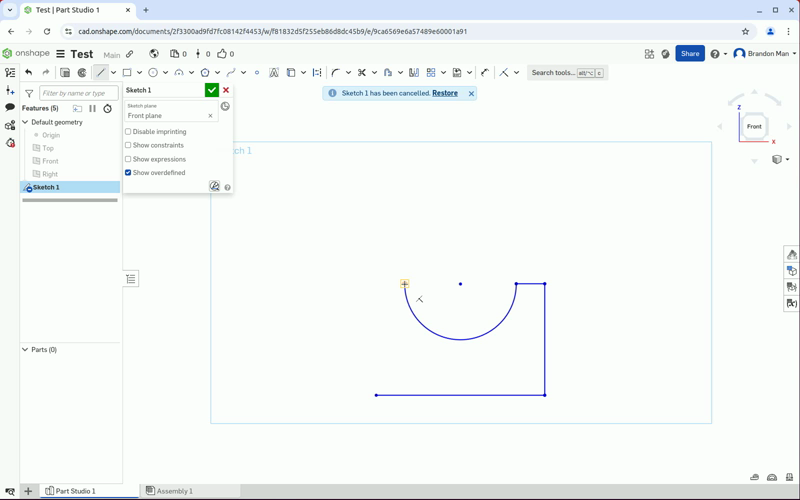
key_down(shift)
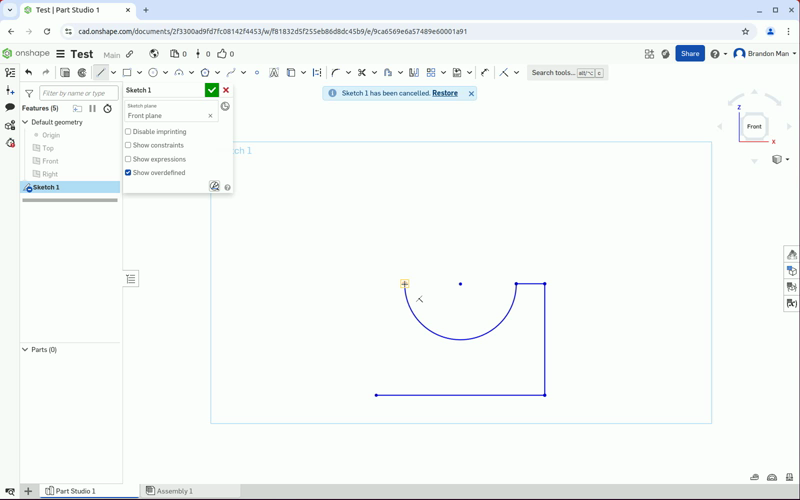
mouse_move(434, 283)
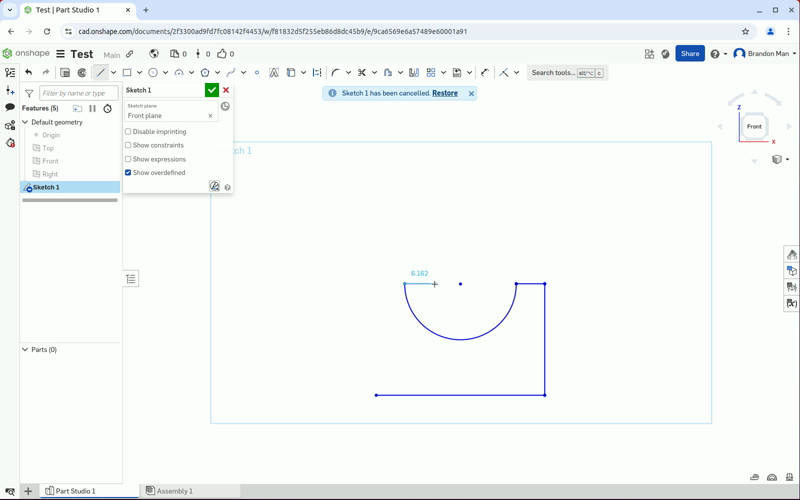
mouse_move(376, 283)
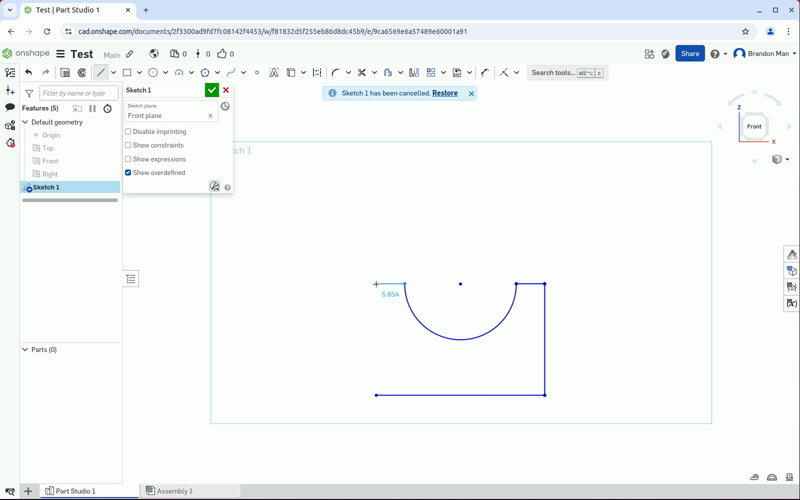
click(376, 283)
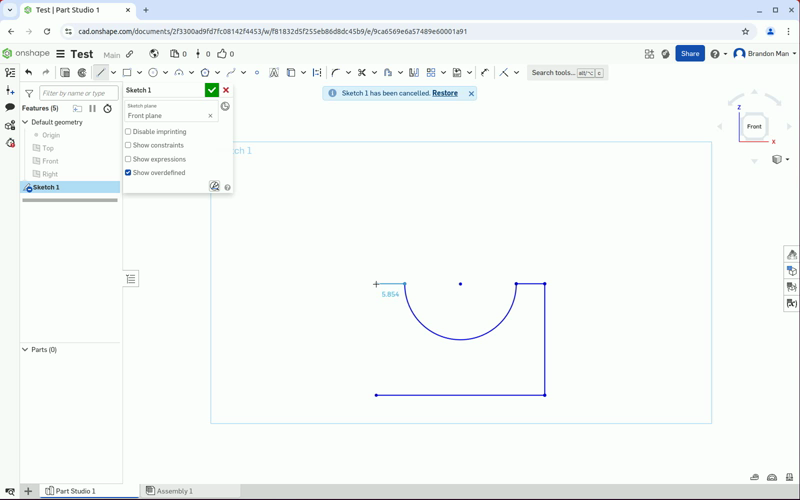
key_up(shift)
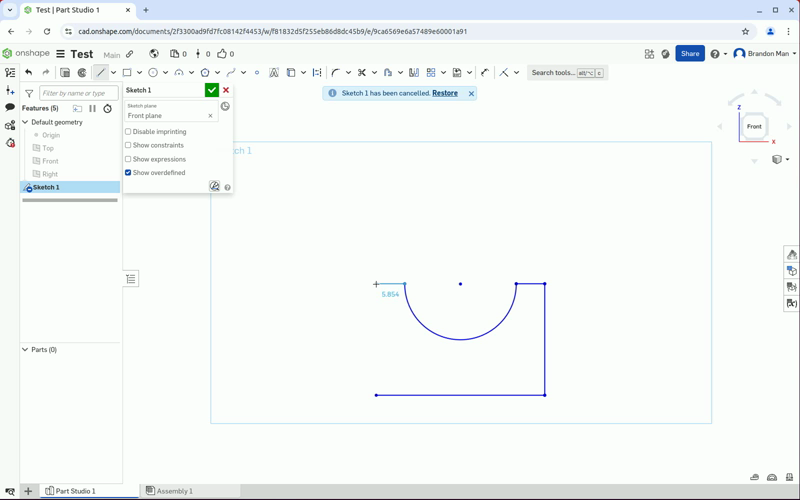
key_down(shift)
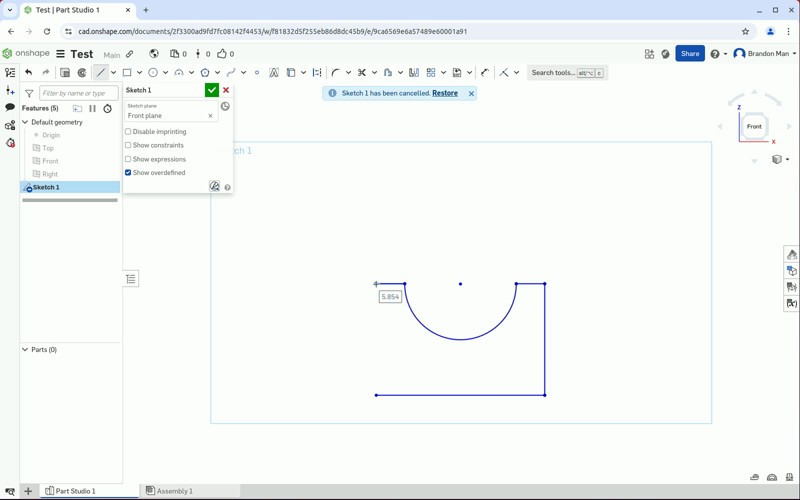
mouse_move(376, 395)
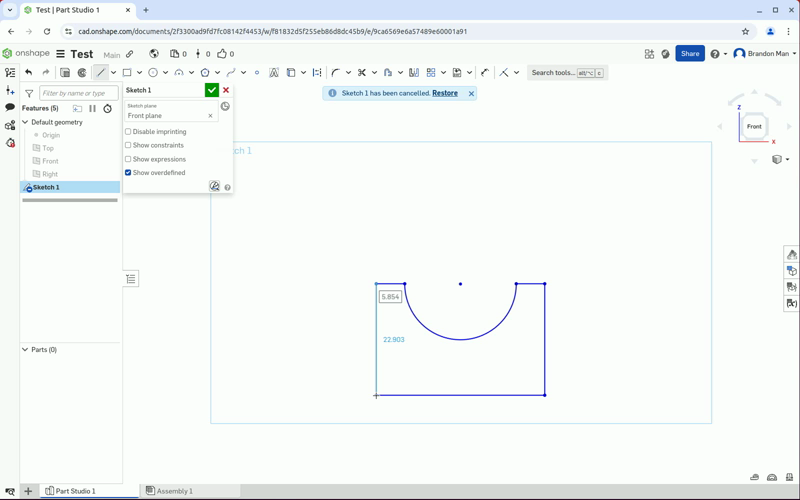
key_up(shift)
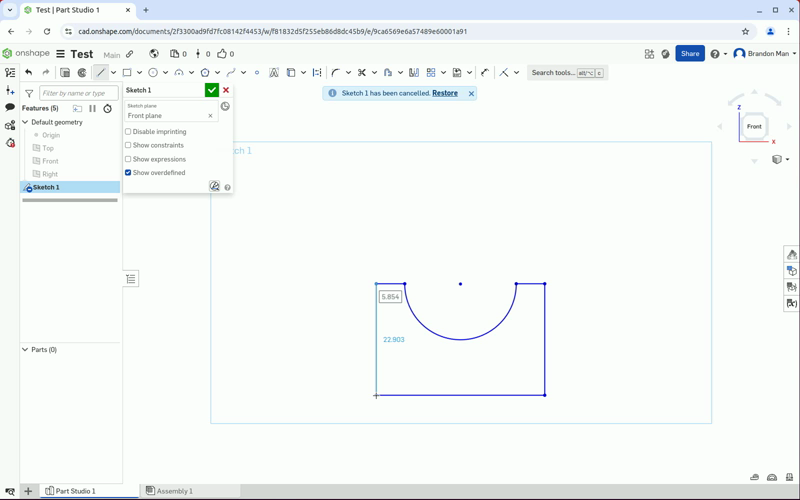
click(376, 395)
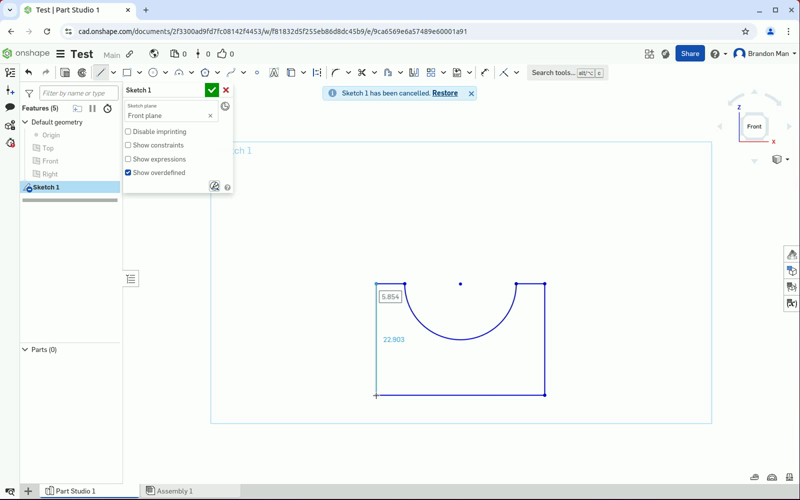
key(esc)
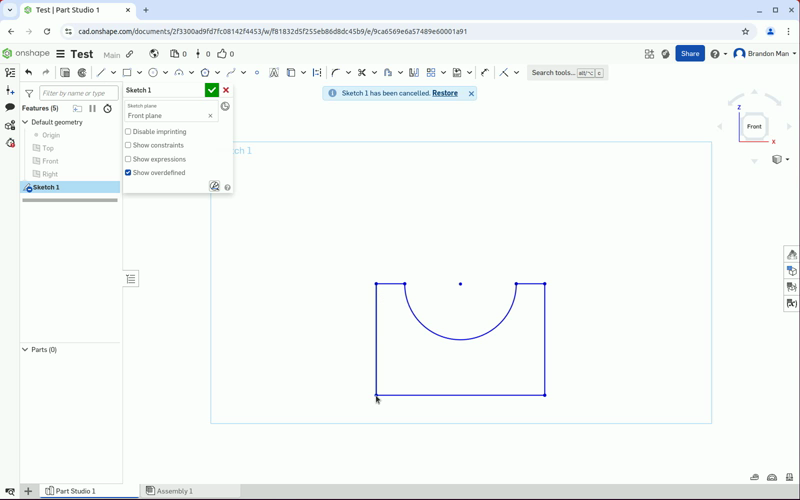
mouse_move(459, 324)
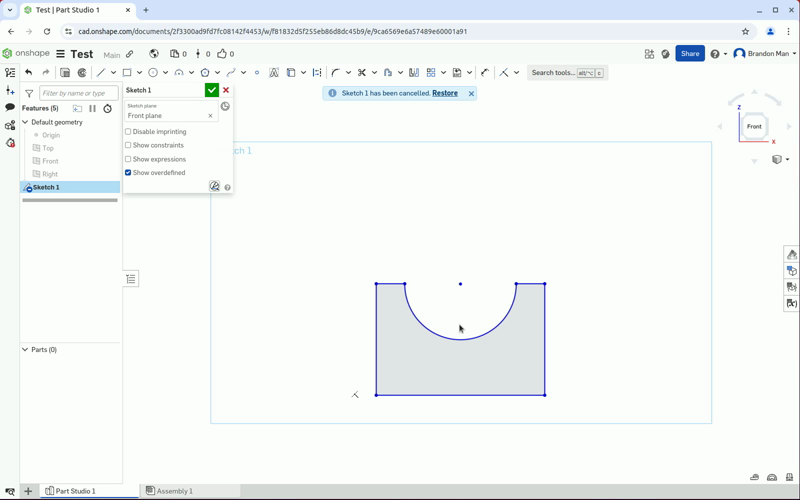
scroll(6)
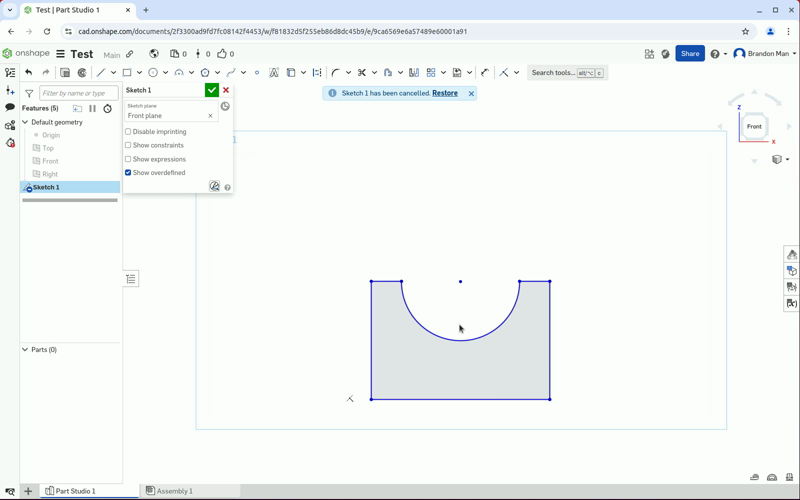
scroll(6)
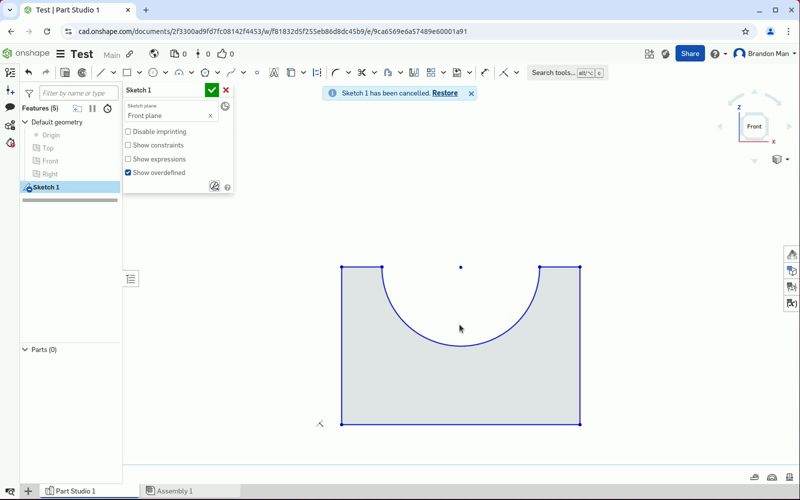
scroll(6)
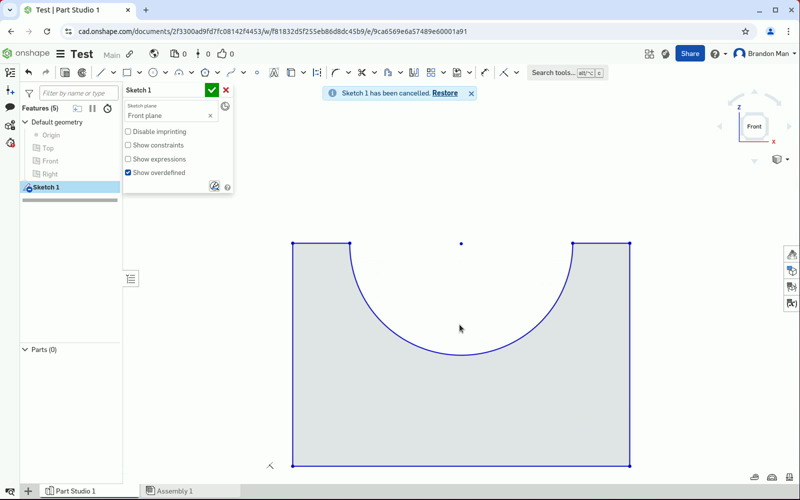
scroll(6)
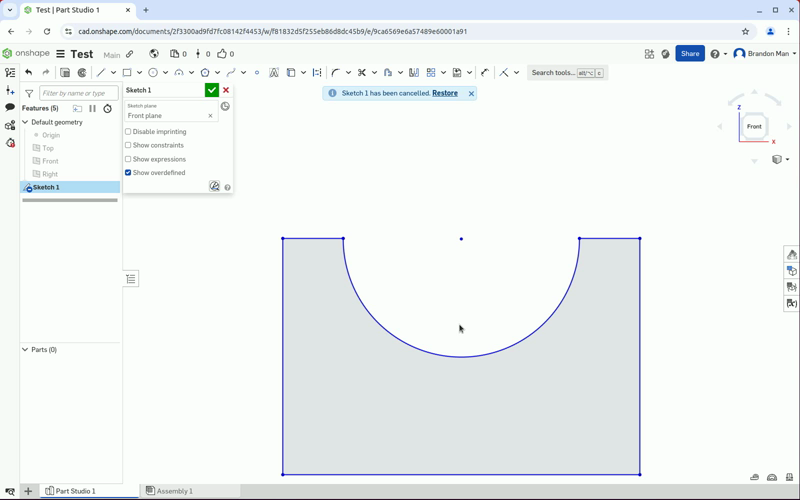
scroll(6)
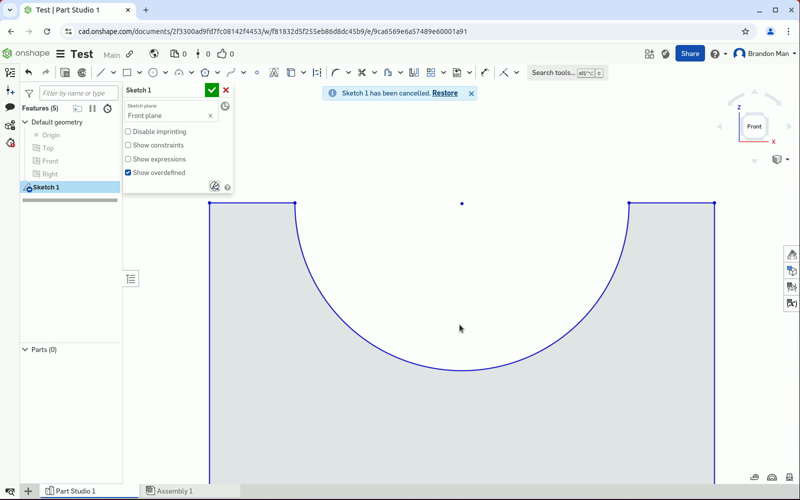
scroll(6)
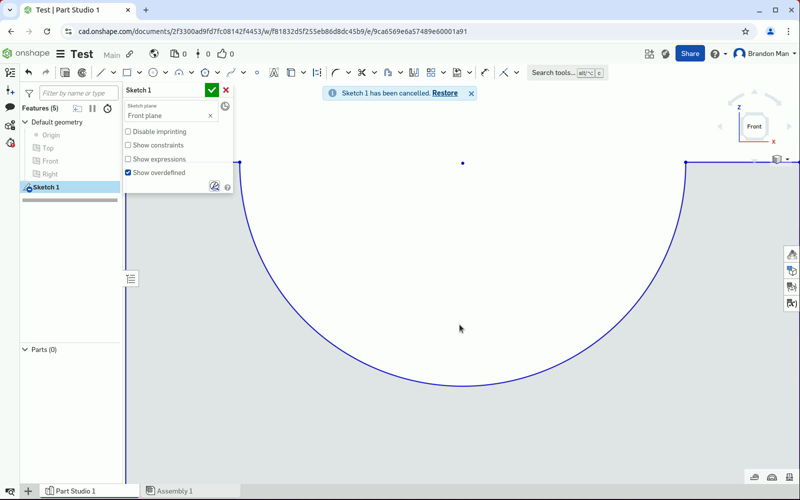
scroll(6)
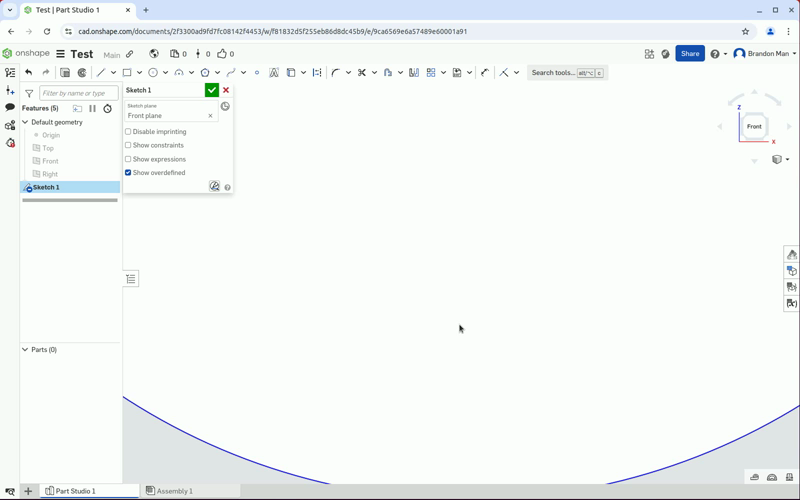
click(459, 324)
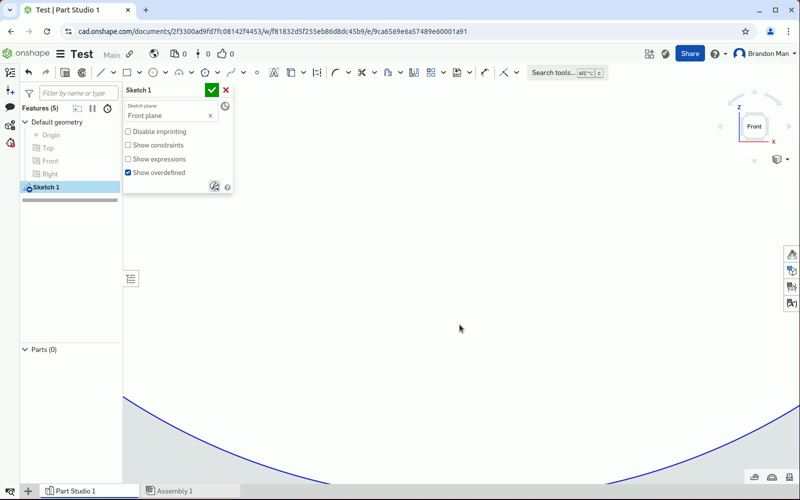
scroll(-6)
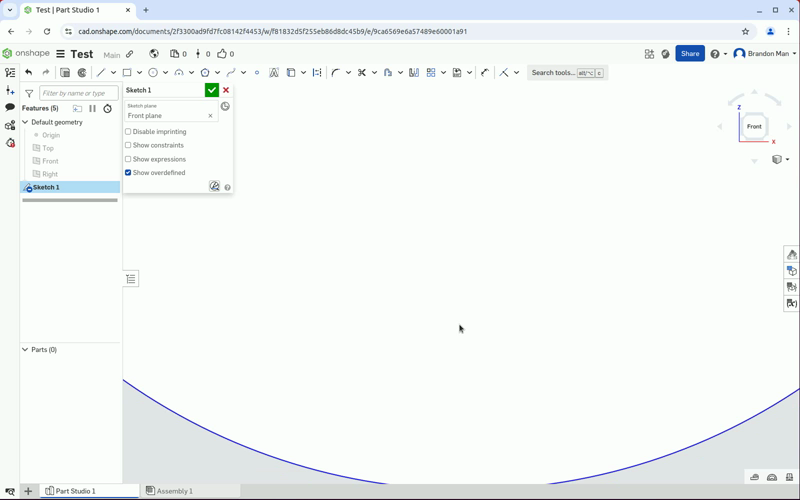
scroll(-6)
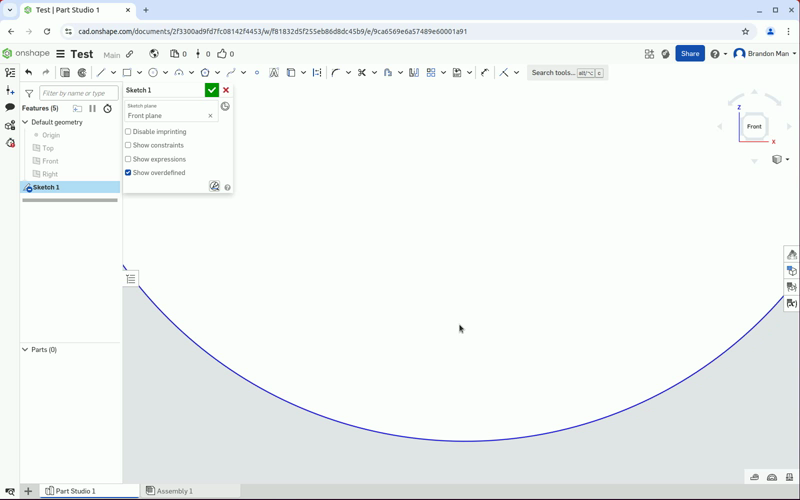
scroll(-6)
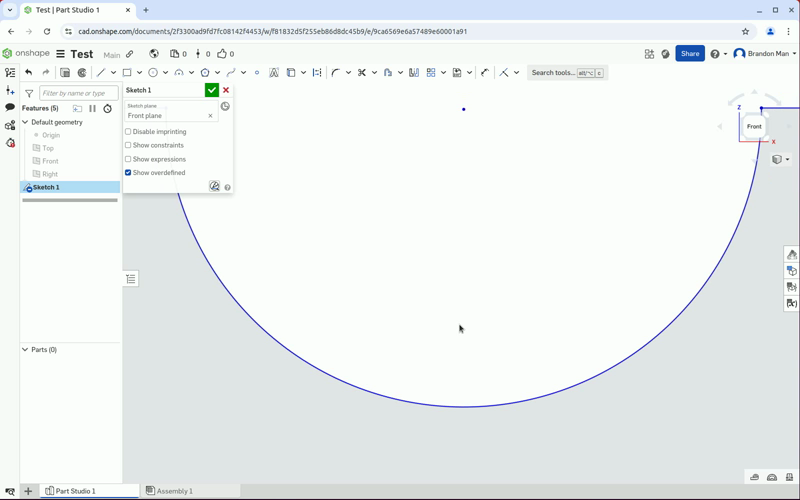
scroll(-6)
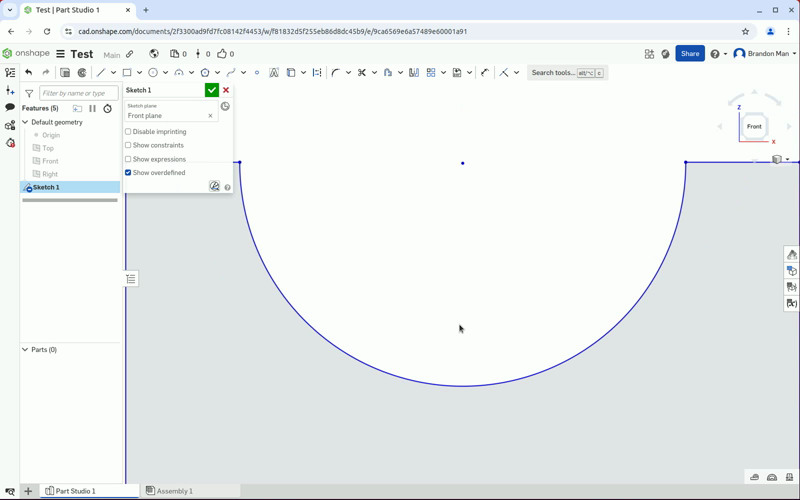
scroll(-6)
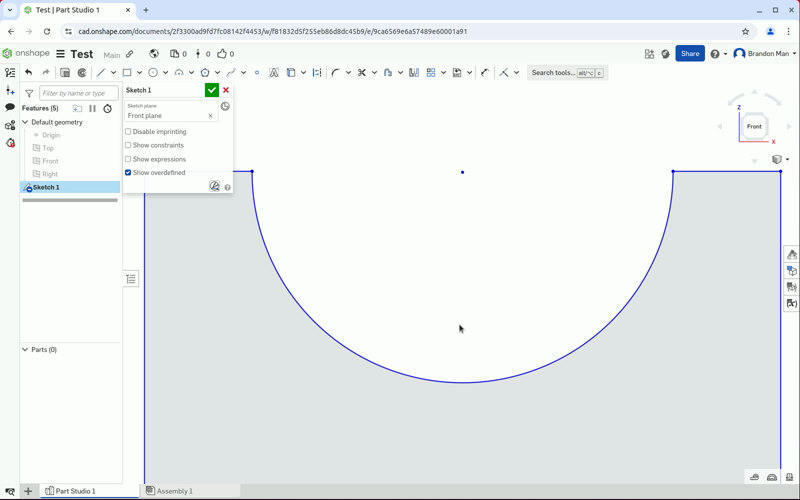
scroll(-6)
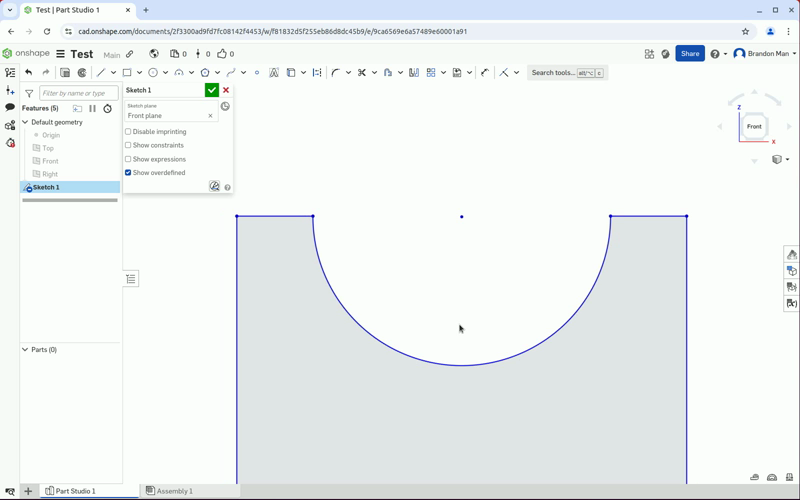
scroll(-6)
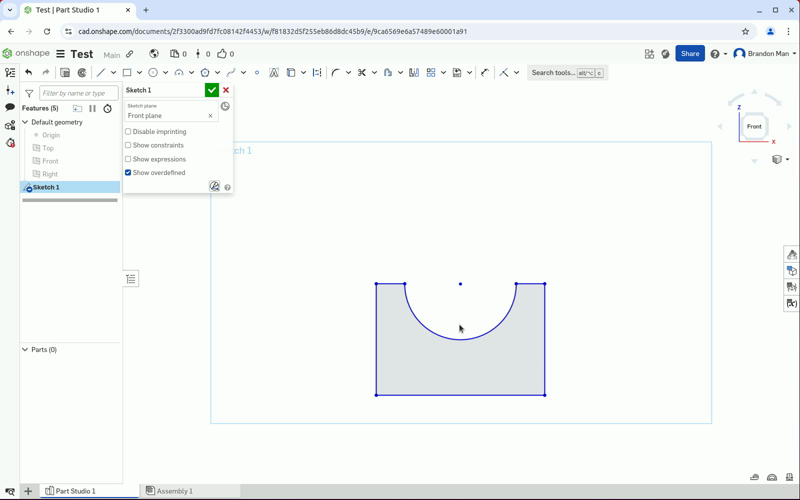
mouse_move(73, 352)
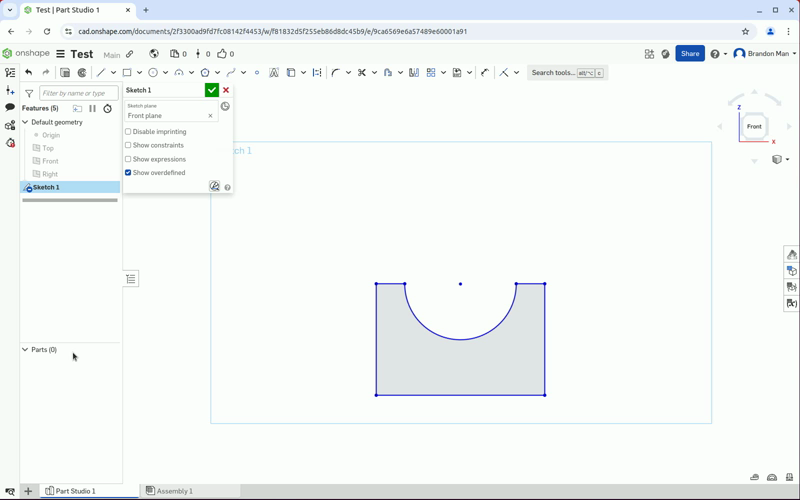
key(shift+y)
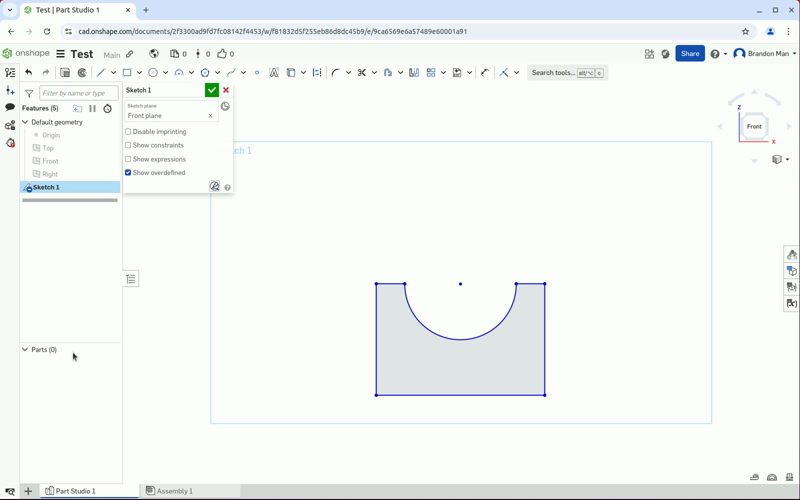
key(shift+e)
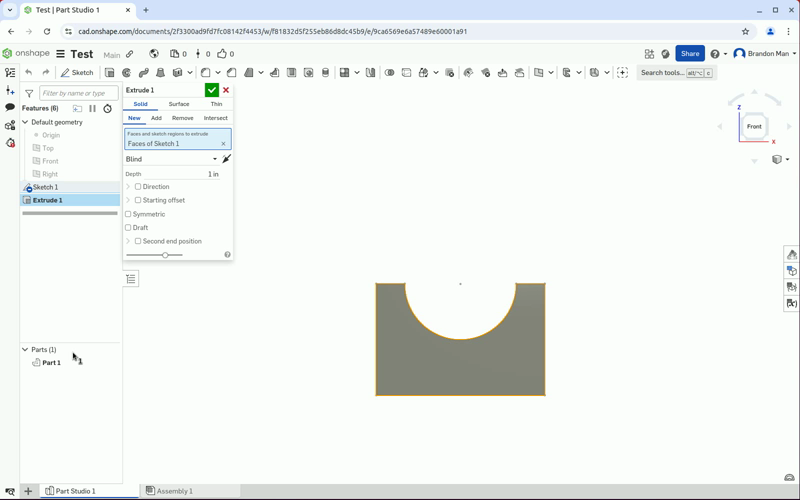
mouse_move(143, 106)
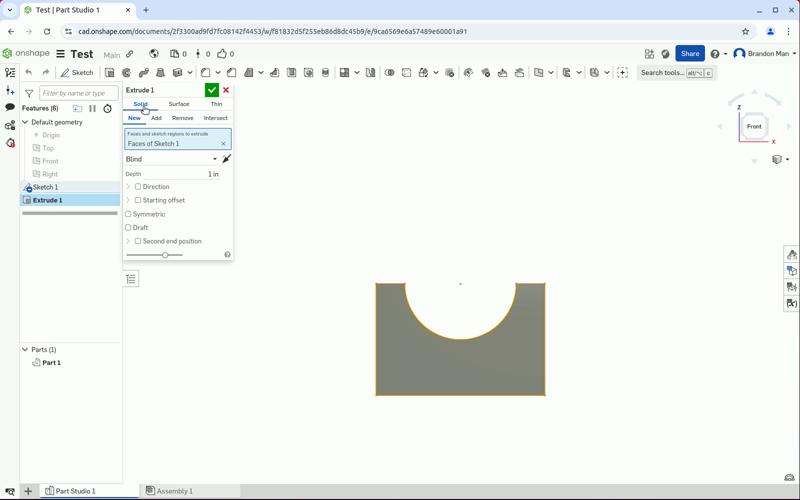
click(143, 106)
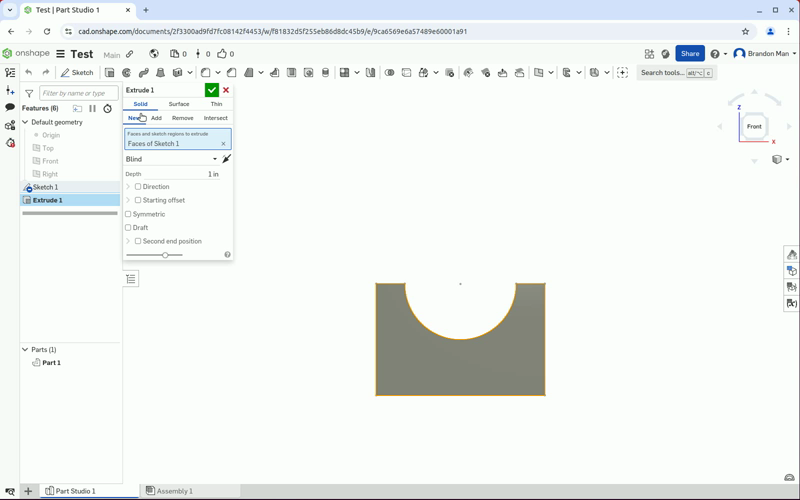
mouse_move(137, 120)
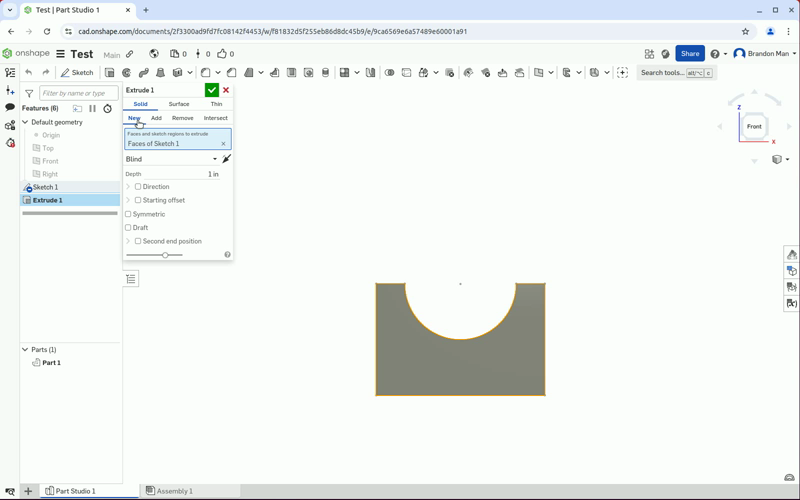
click(137, 120)
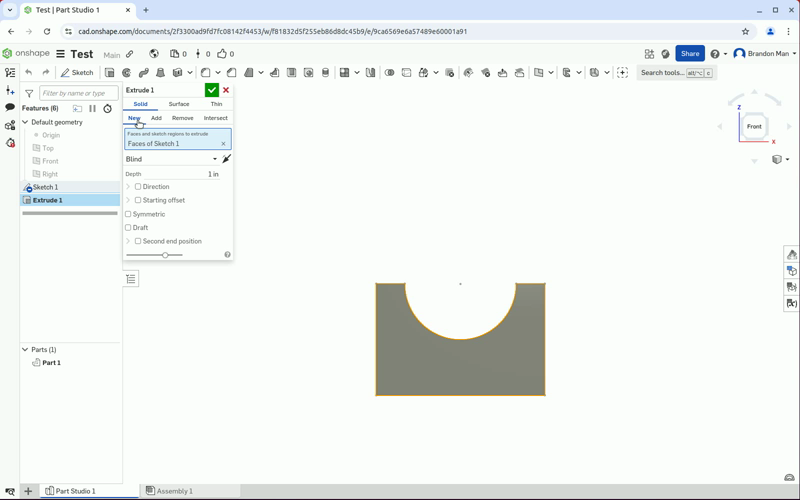
key(tab, 4)
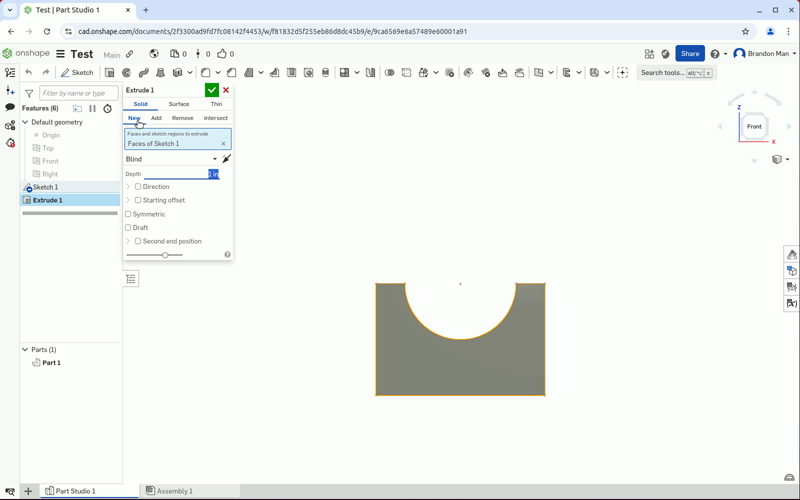
text(-23.108)
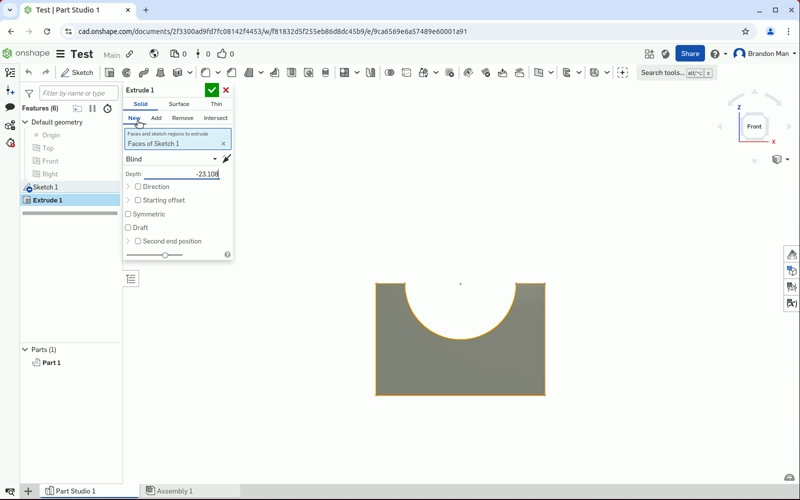
key(tab, 3)
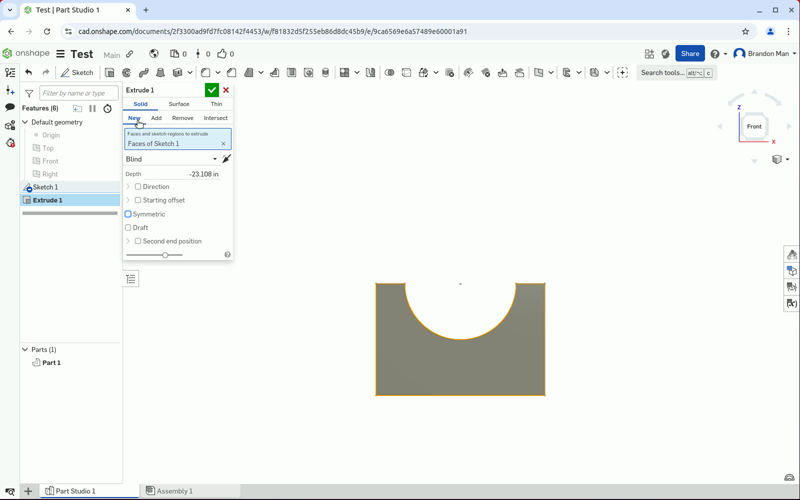
key(space)
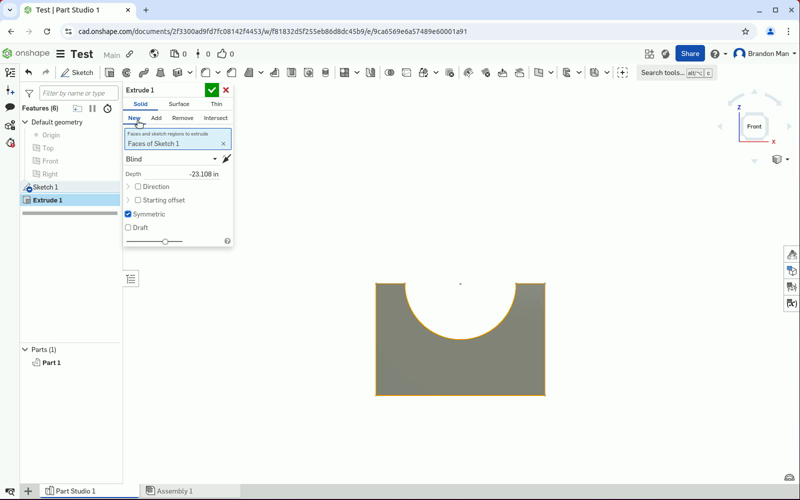
key(enter)
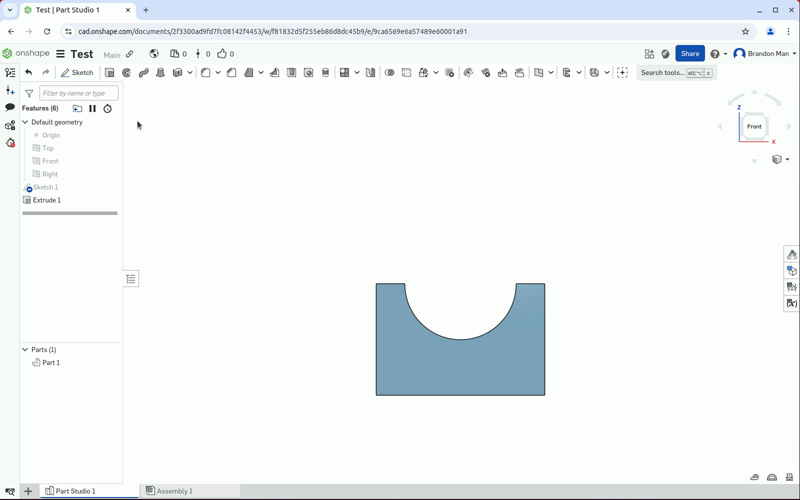
key(shift+h)
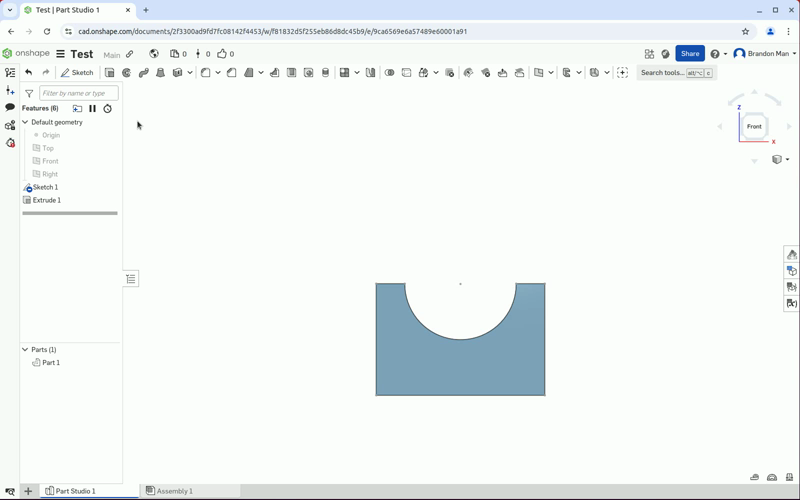
key(shift+h)
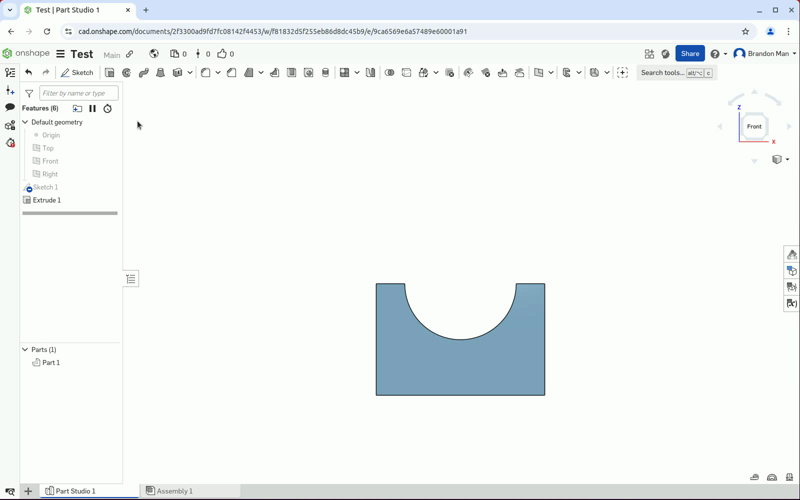
mouse_move(73, 189)
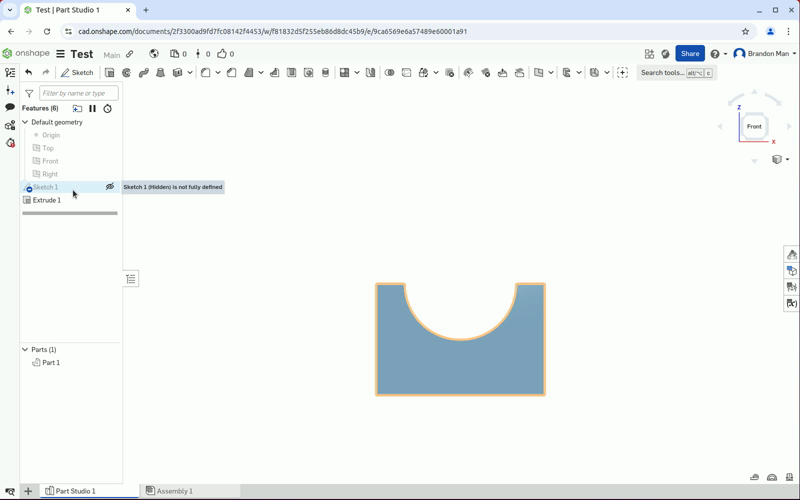
click(73, 189)
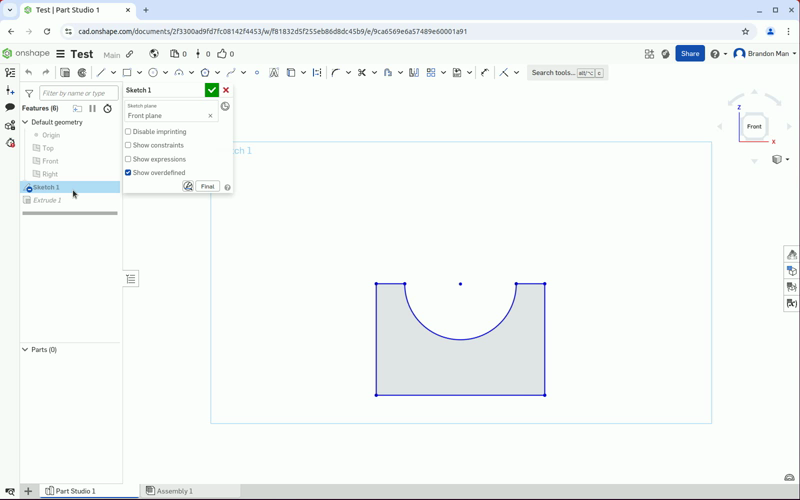
mouse_move(229, 92)
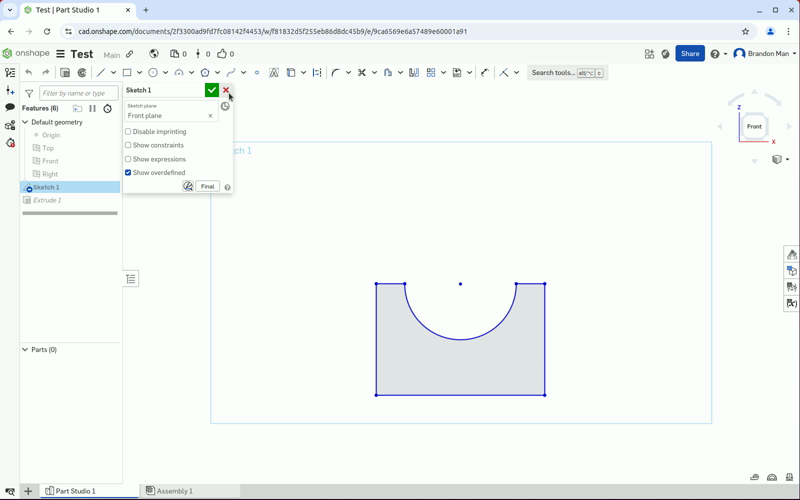
click(229, 92)
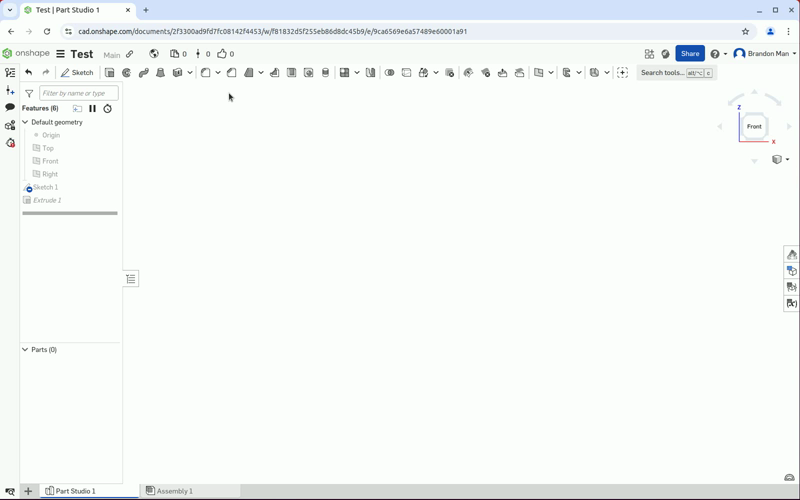
mouse_move(73, 352)
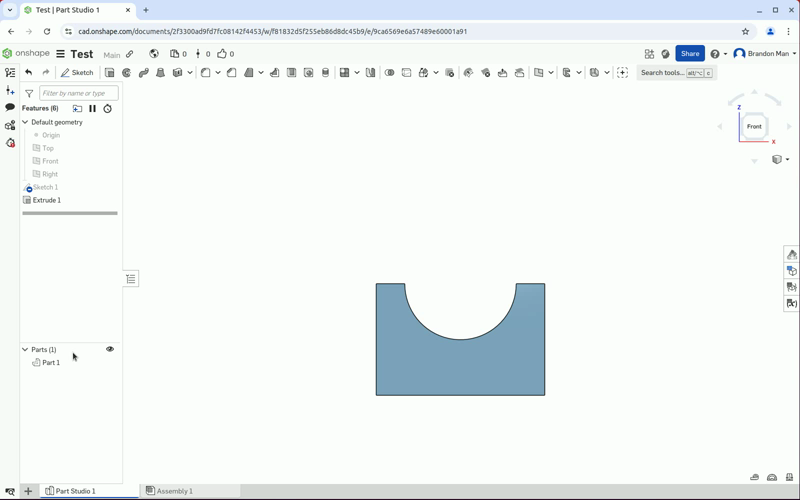
key(y)
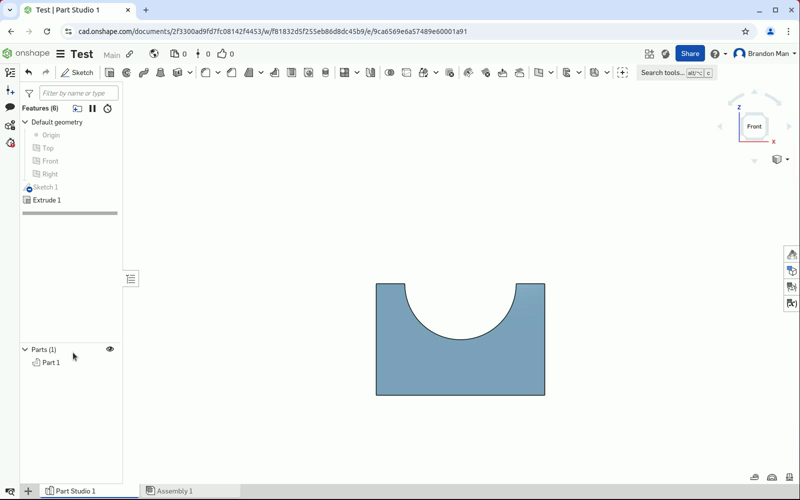
key(shift+p)
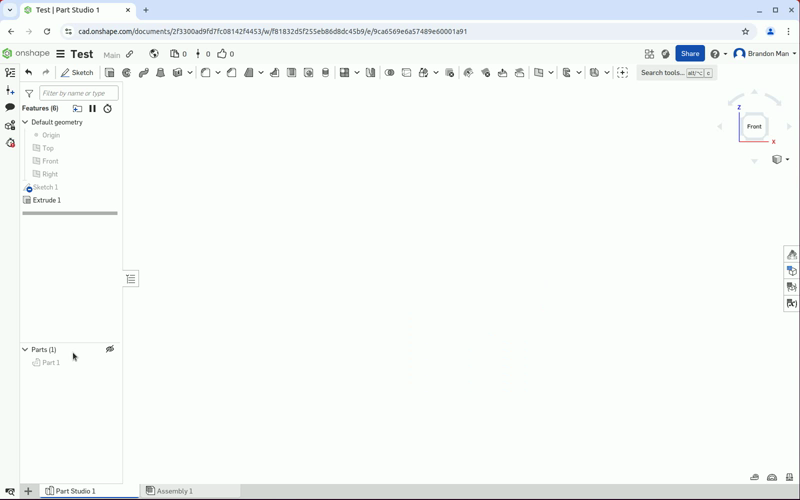
key(space)
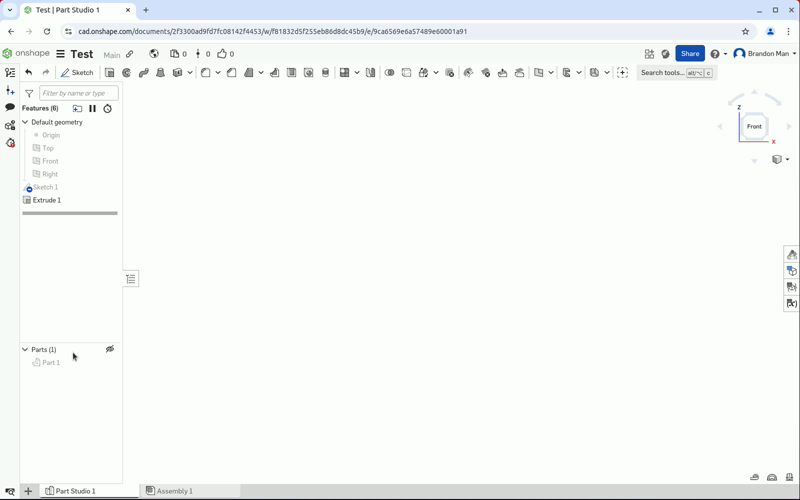
key_down(shift)
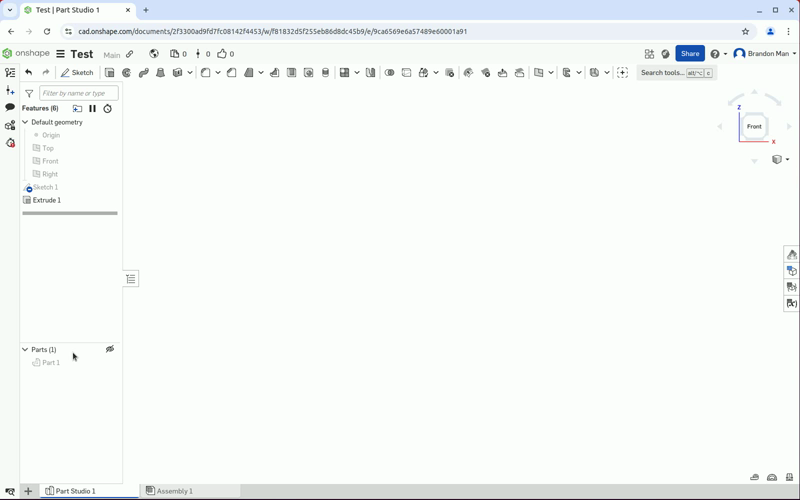
key(left)
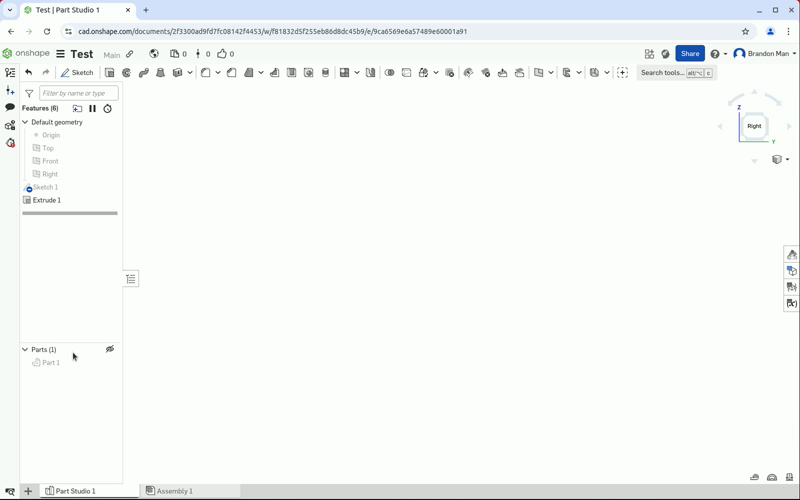
key_up(shift)
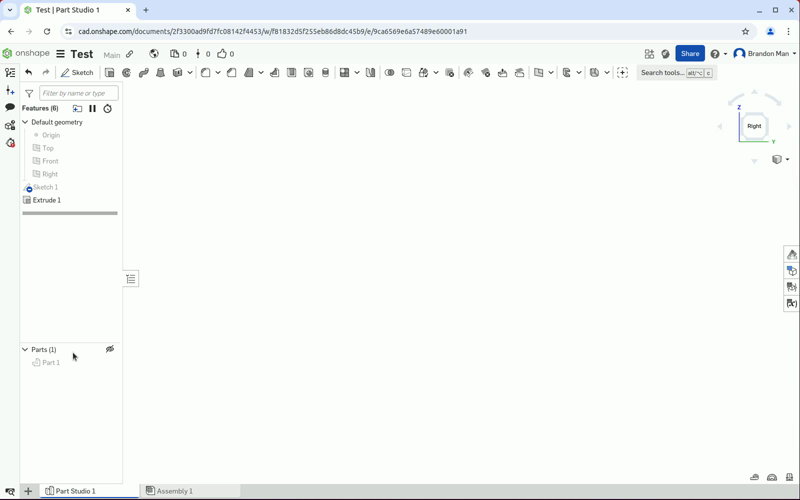
mouse_move(73, 352)
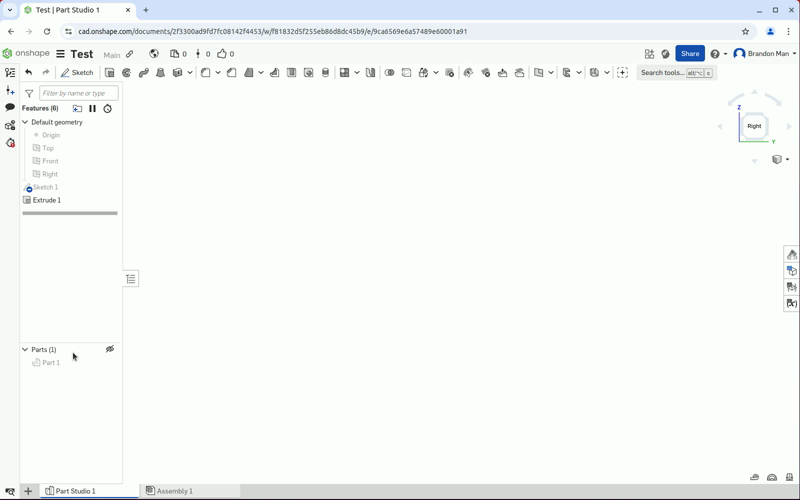
key(shift+y)
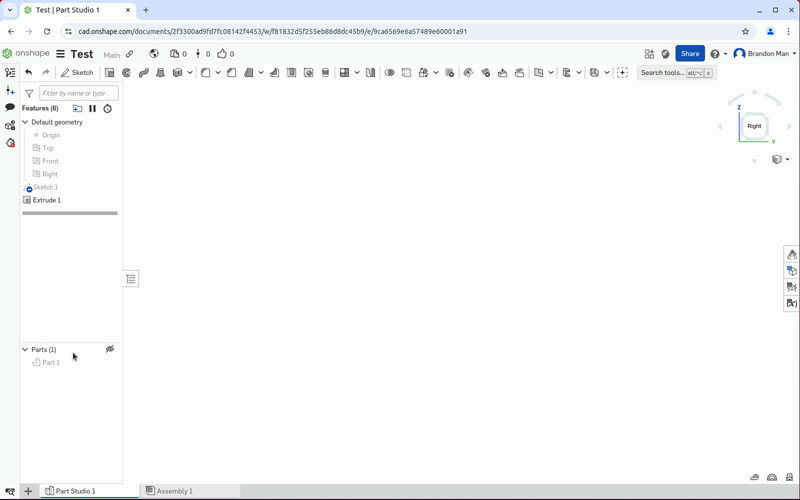
key(shift+s)
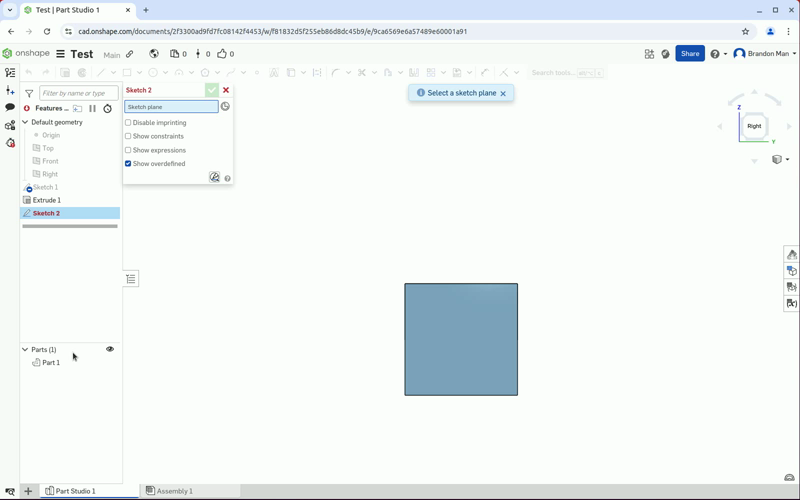
mouse_move(73, 176)
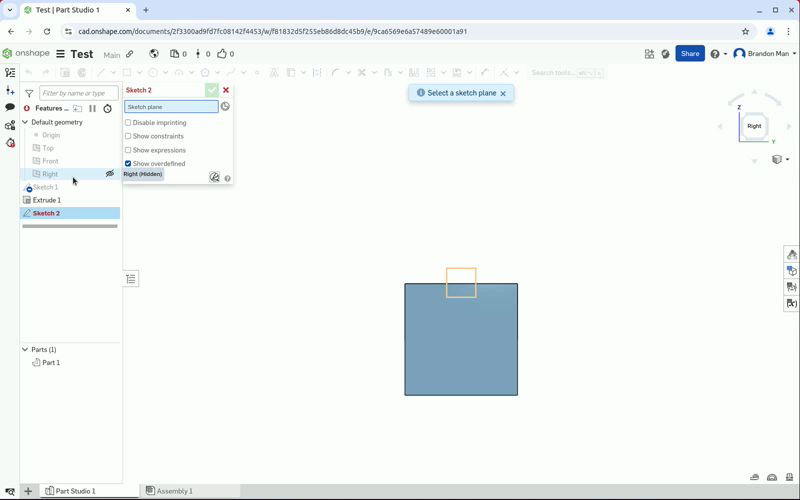
click(73, 176)
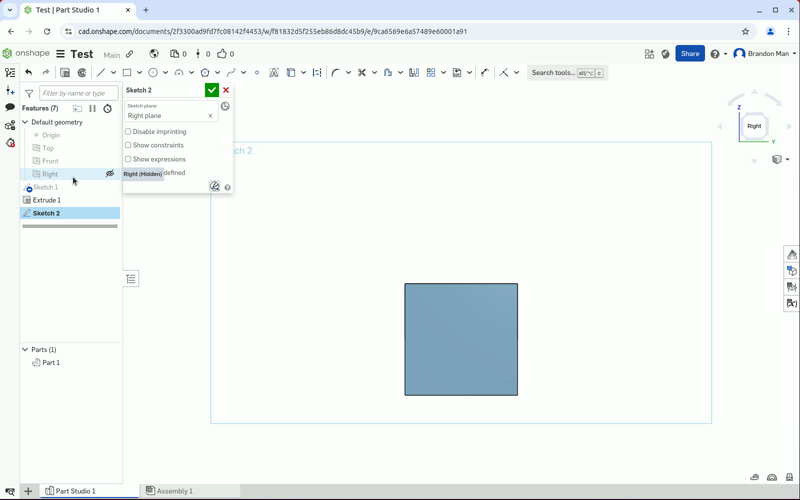
mouse_move(73, 352)
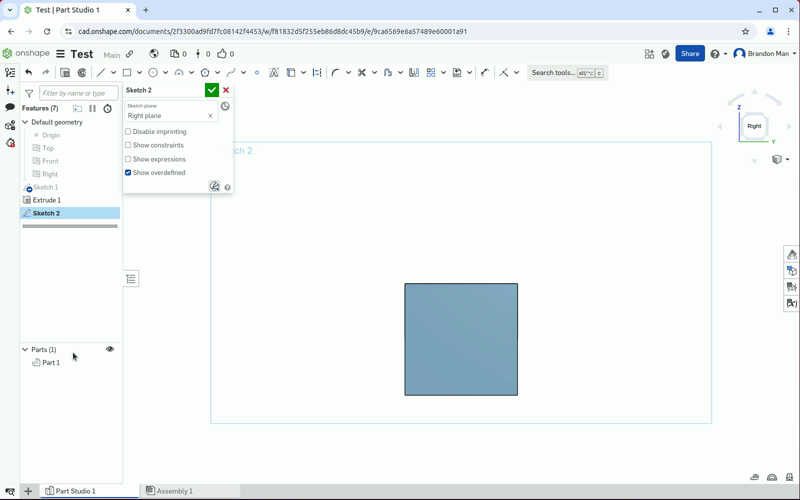
key(y)
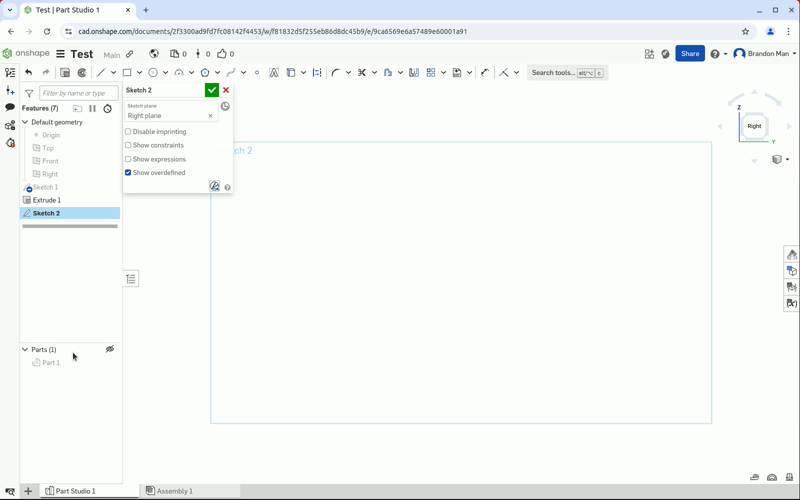
key(l)
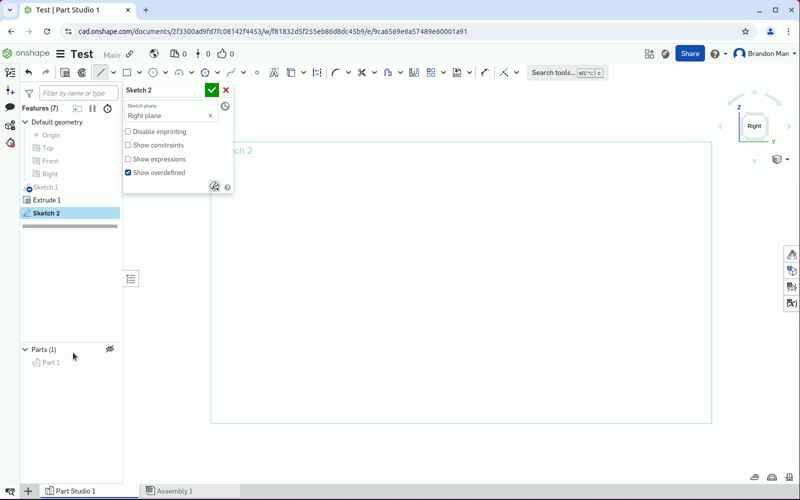
key_down(shift)
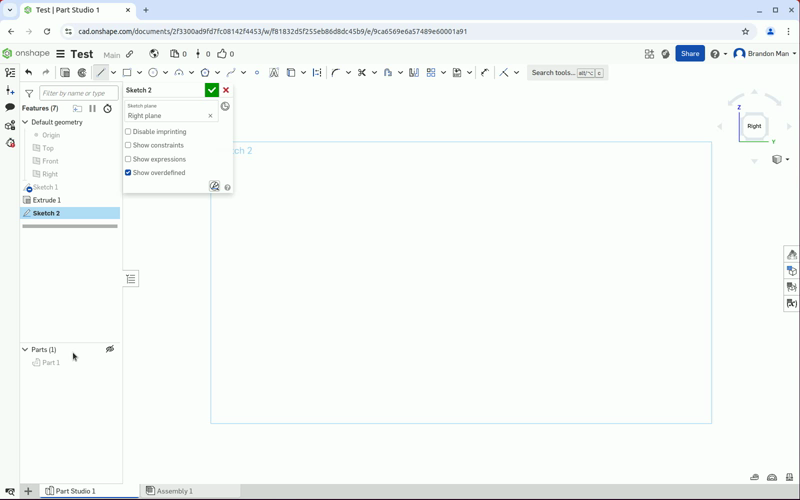
mouse_move(404, 339)
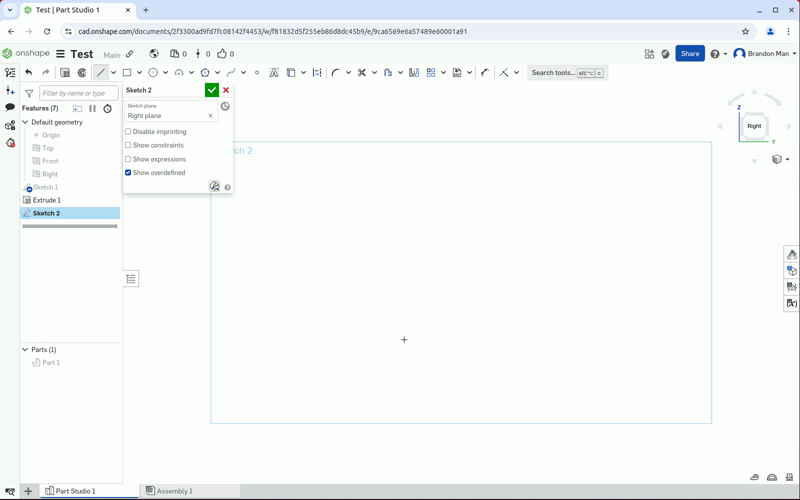
click(404, 339)
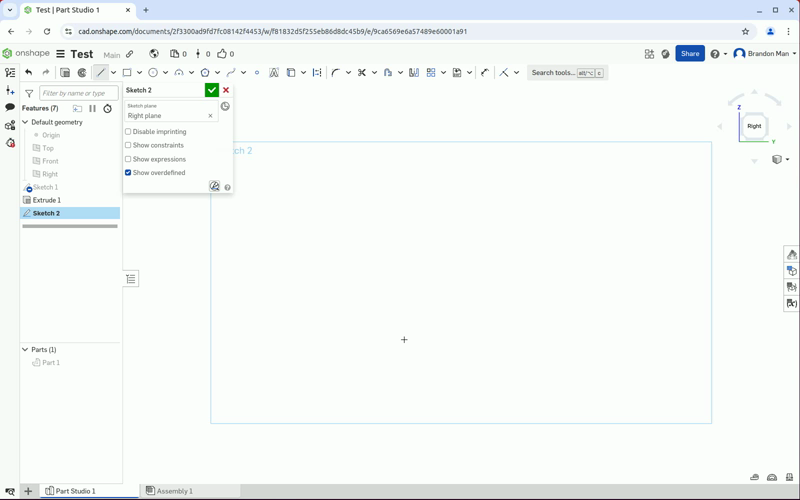
key_up(shift)
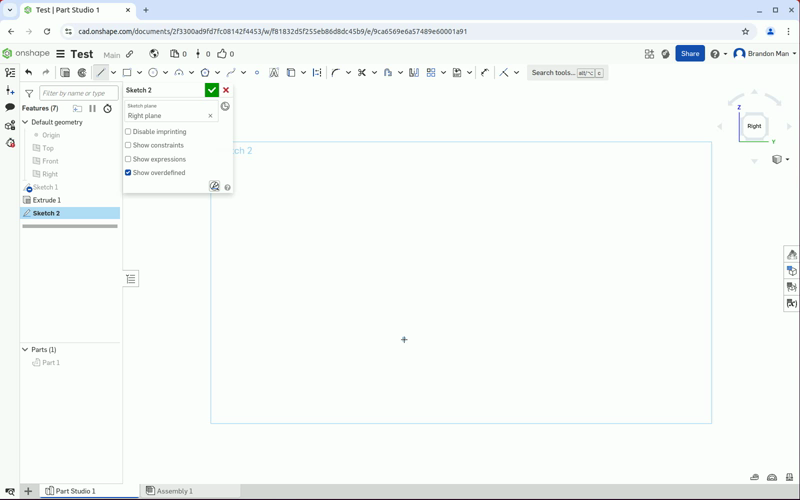
key_down(shift)
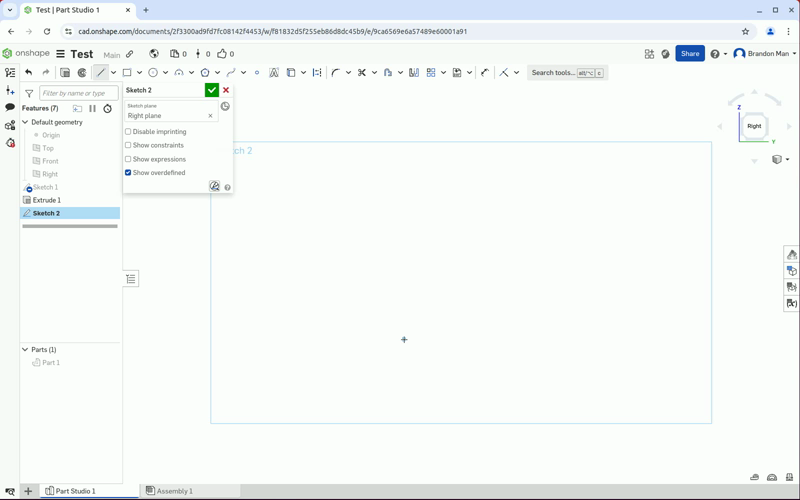
mouse_move(434, 339)
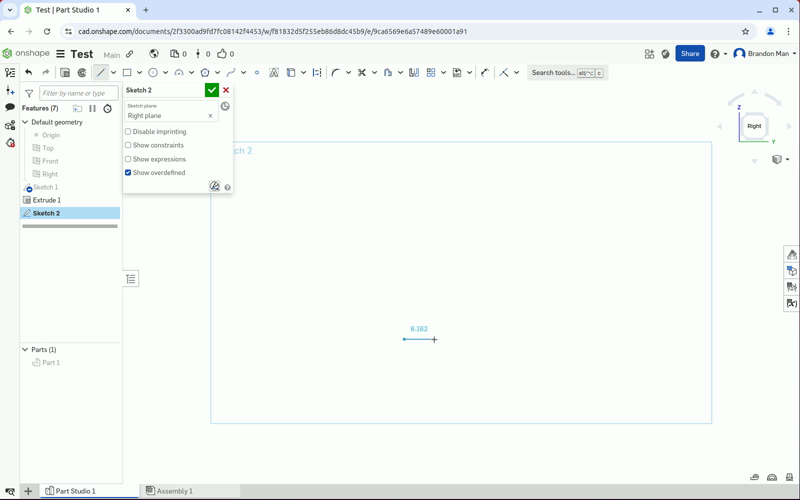
mouse_move(433, 339)
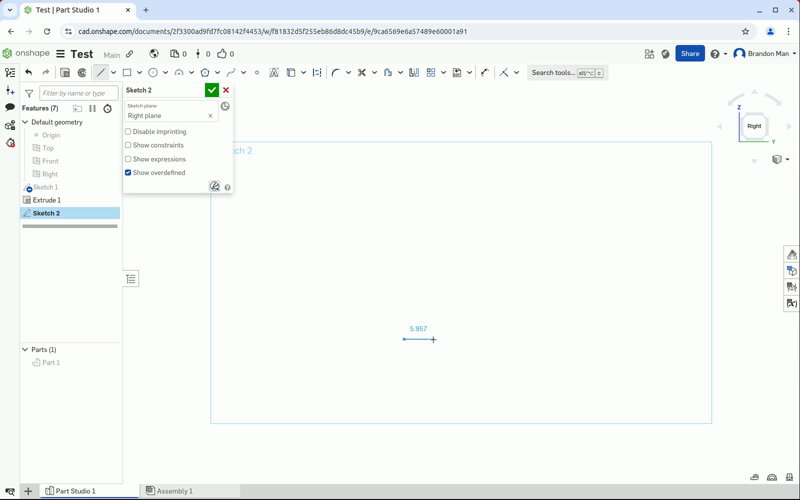
click(433, 339)
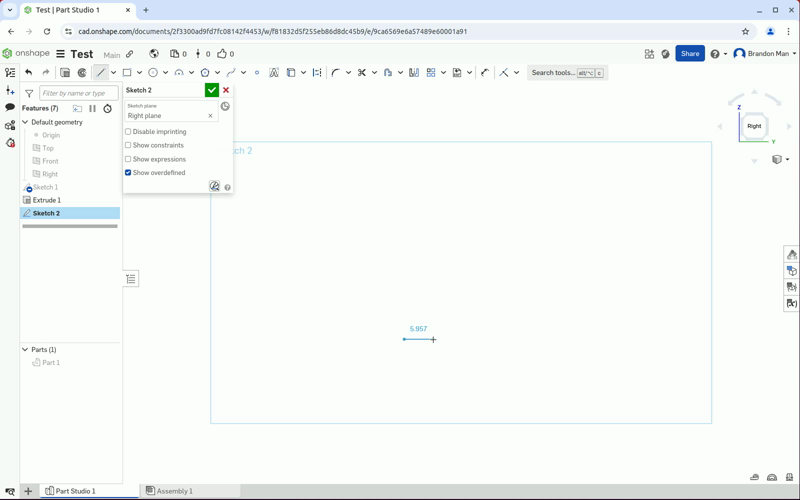
key_up(shift)
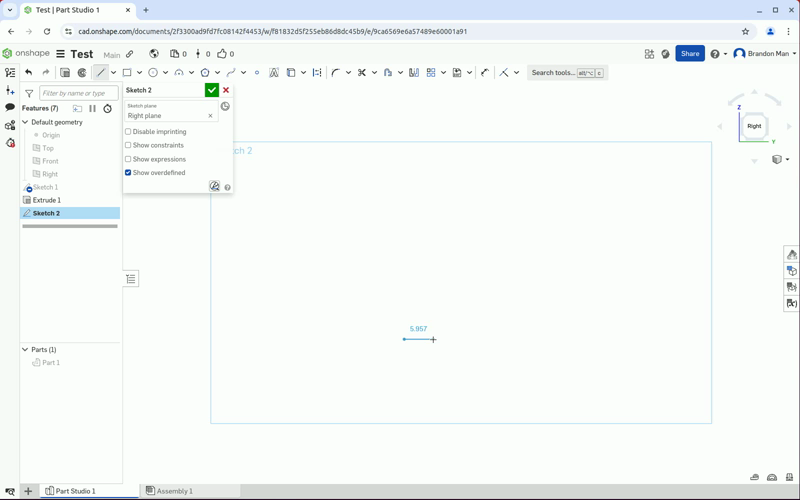
key_down(shift)
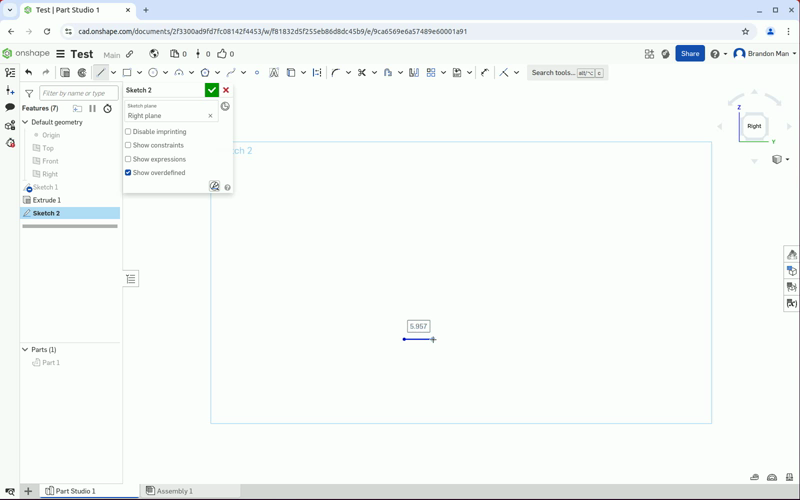
mouse_move(463, 339)
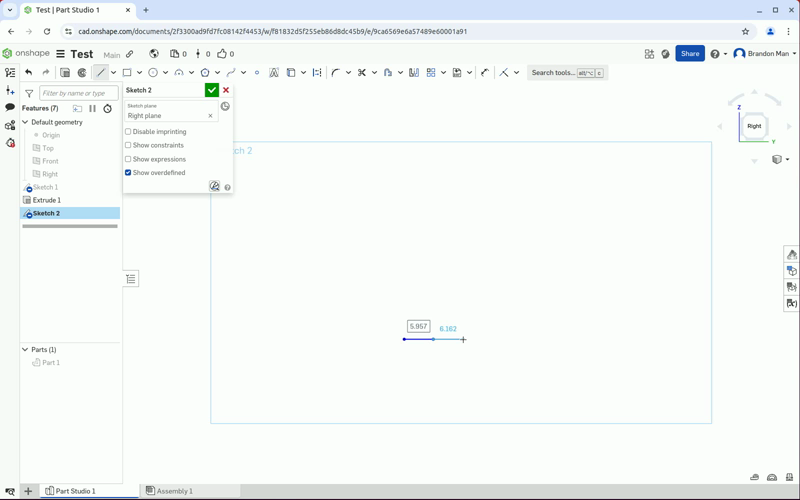
mouse_move(433, 367)
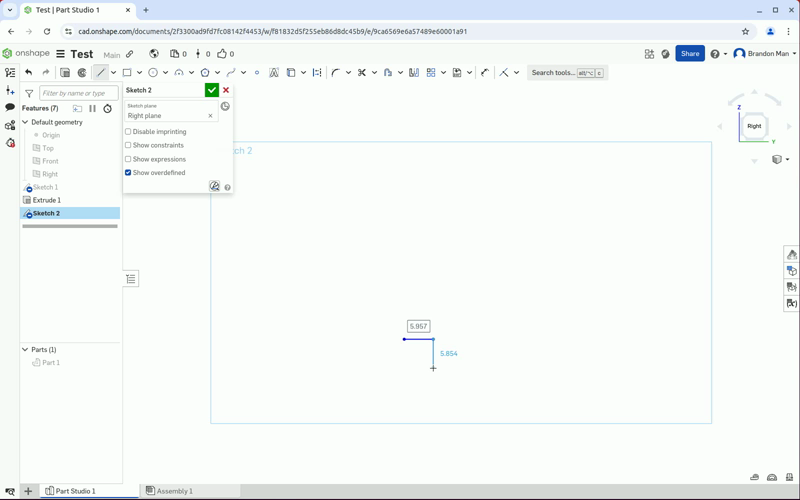
click(433, 367)
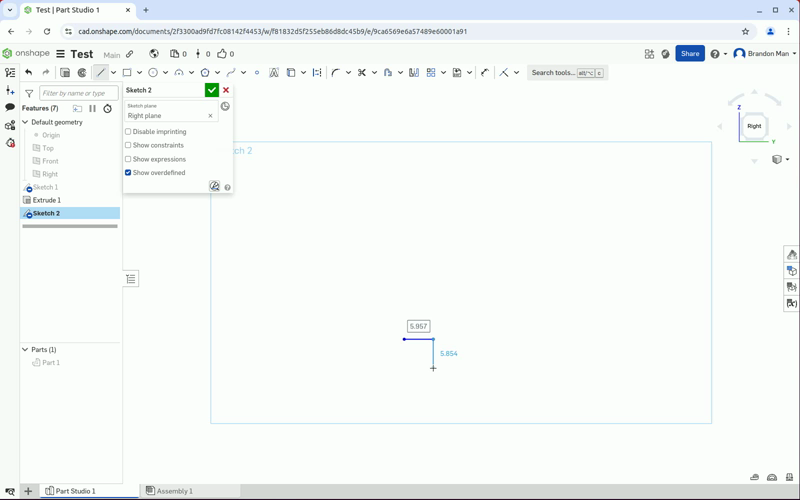
key_up(shift)
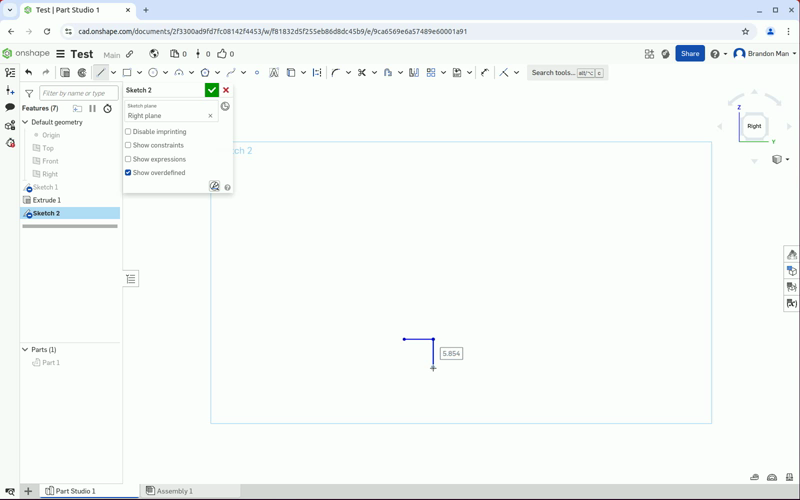
key_down(shift)
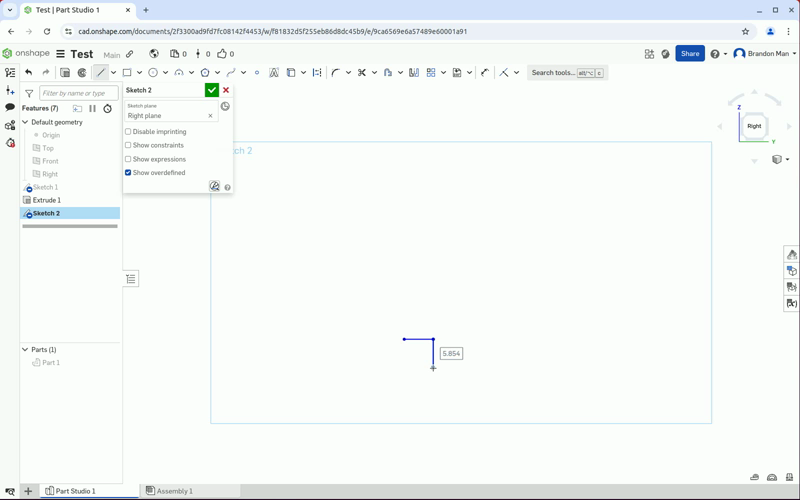
mouse_move(463, 367)
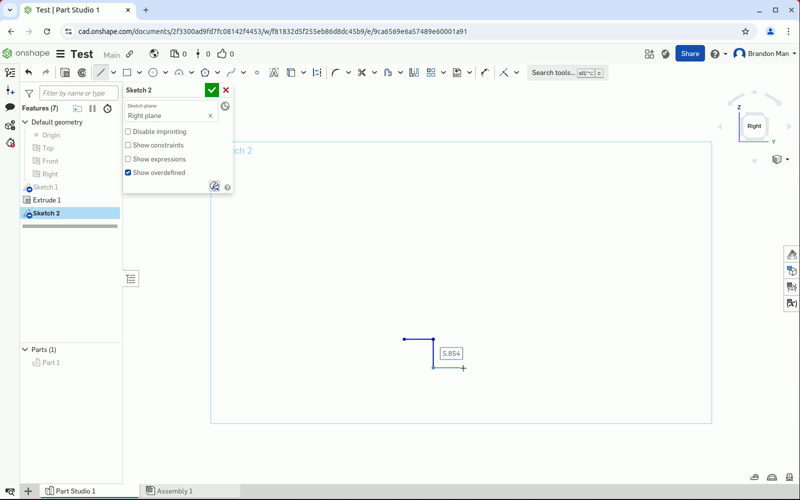
mouse_move(461, 367)
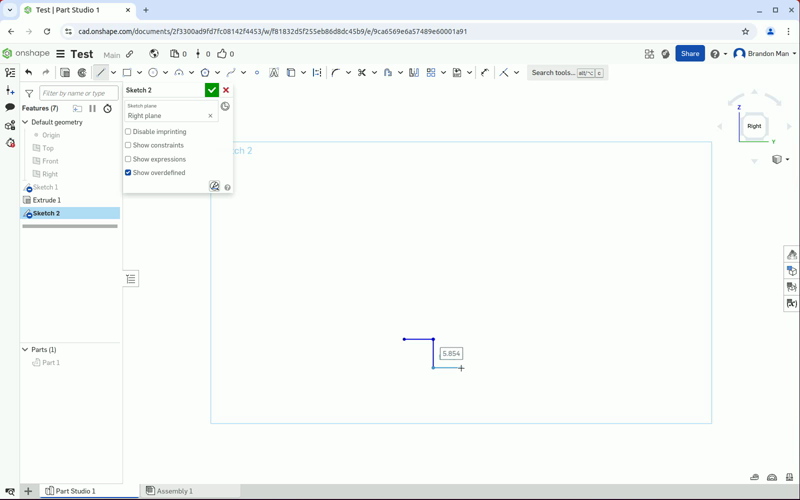
click(461, 367)
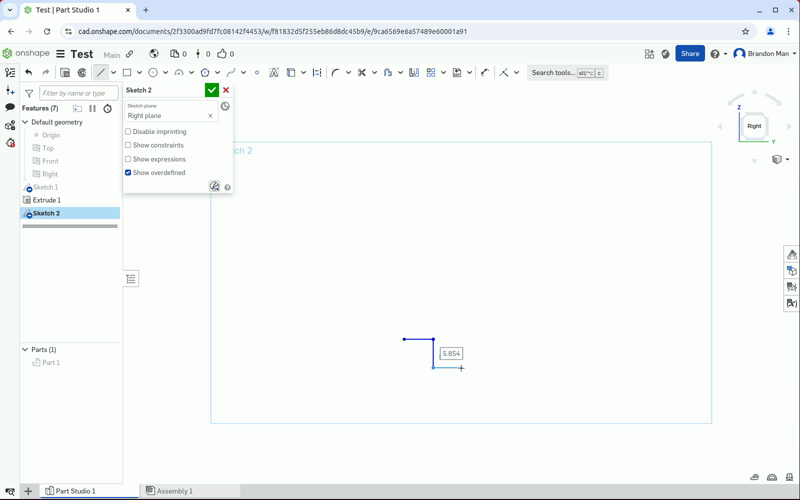
key_up(shift)
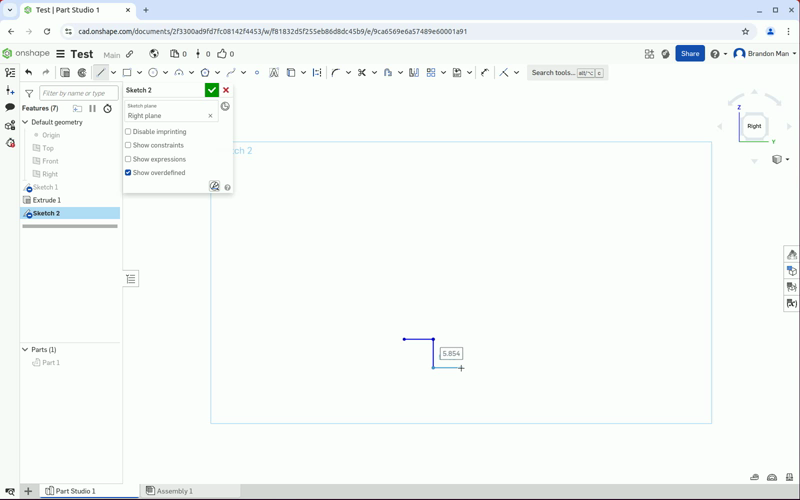
key_down(shift)
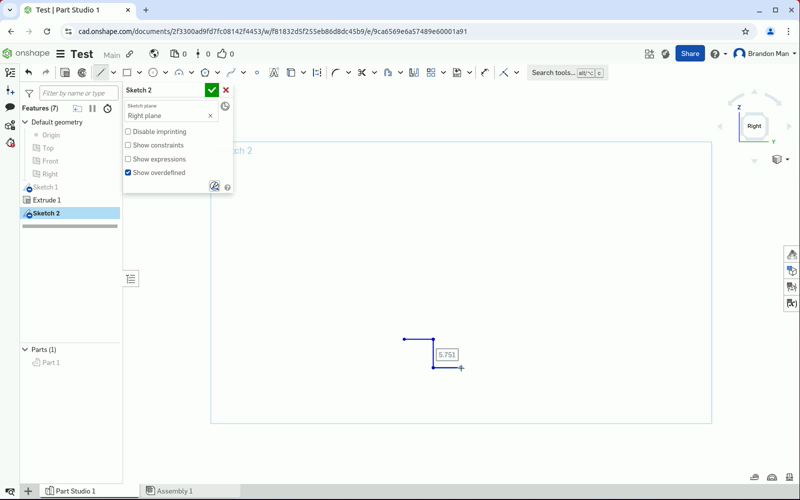
mouse_move(461, 282)
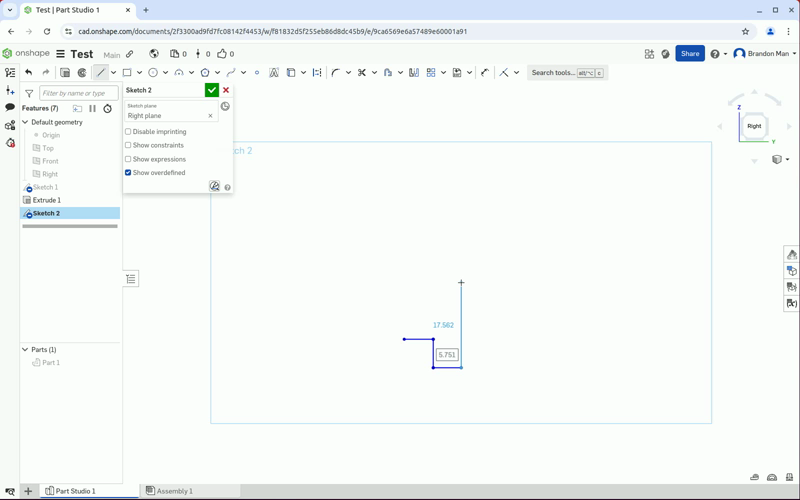
click(461, 282)
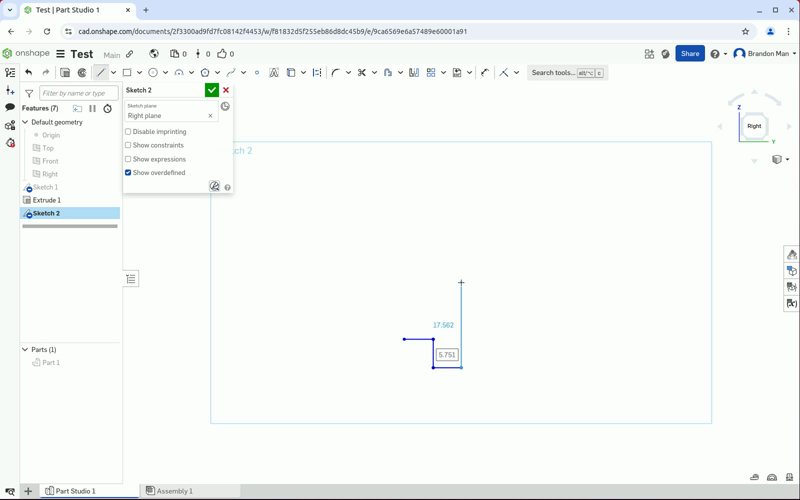
key_up(shift)
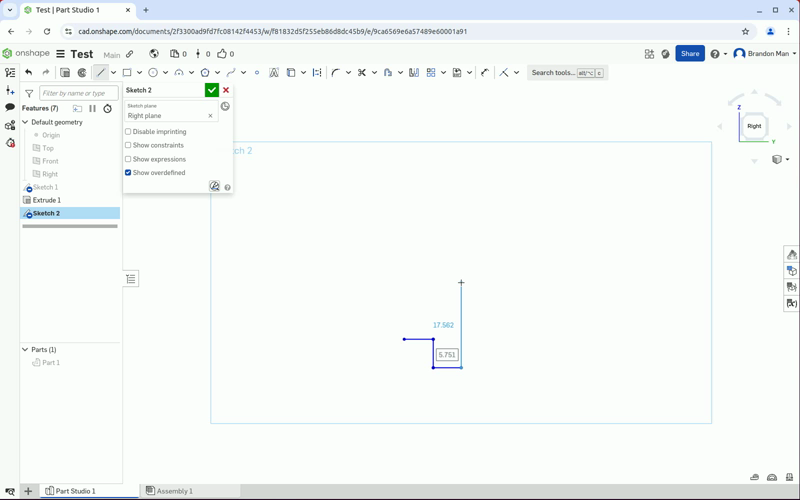
key_down(shift)
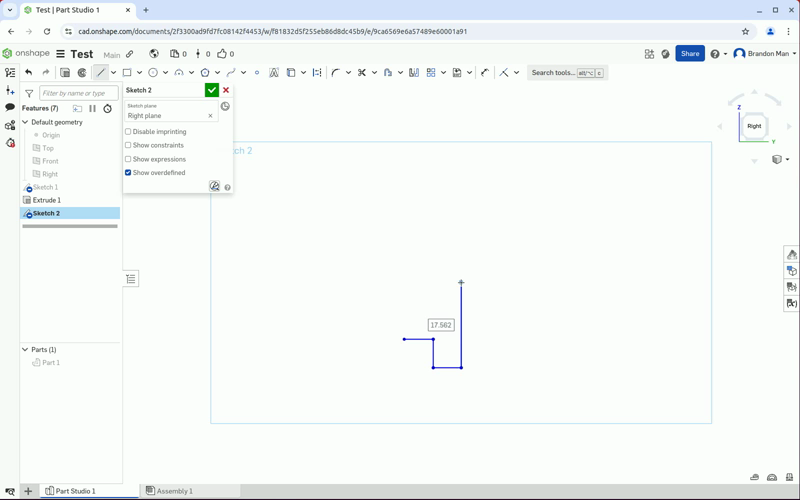
mouse_move(491, 282)
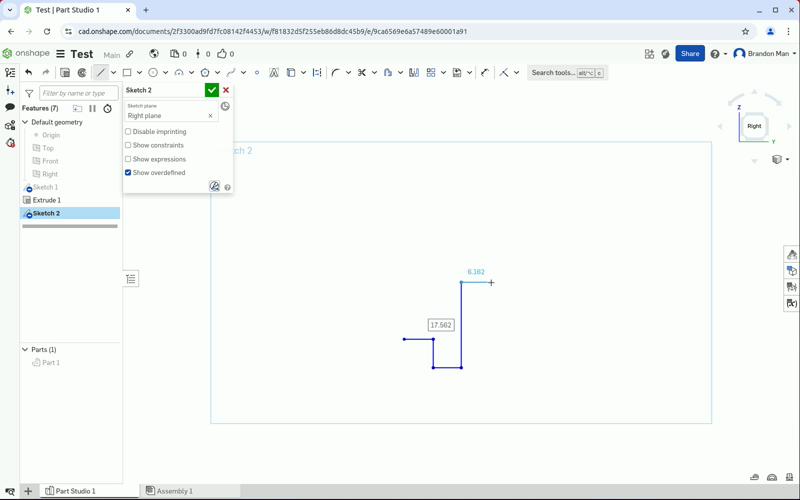
mouse_move(404, 282)
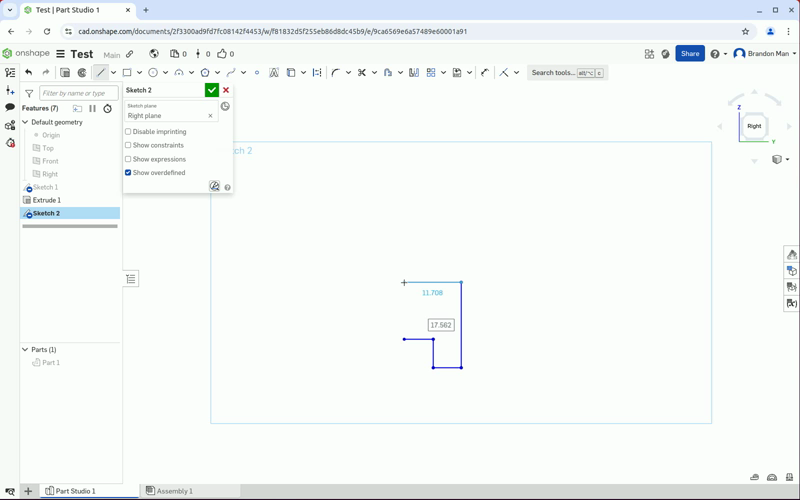
click(404, 282)
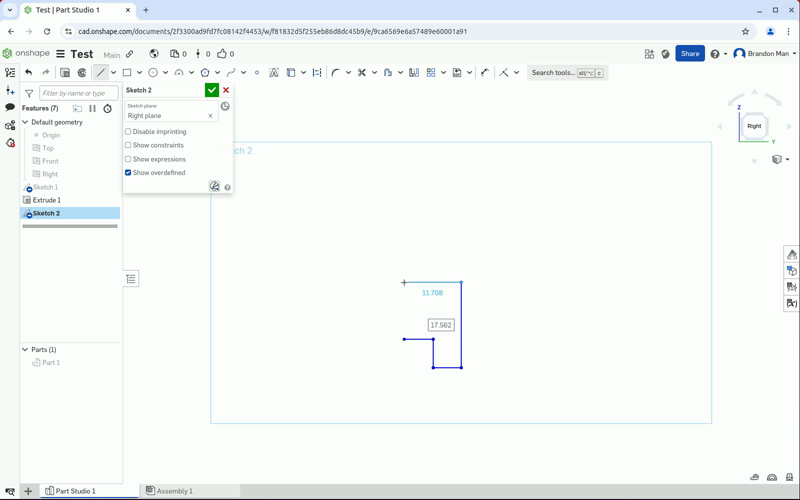
key_up(shift)
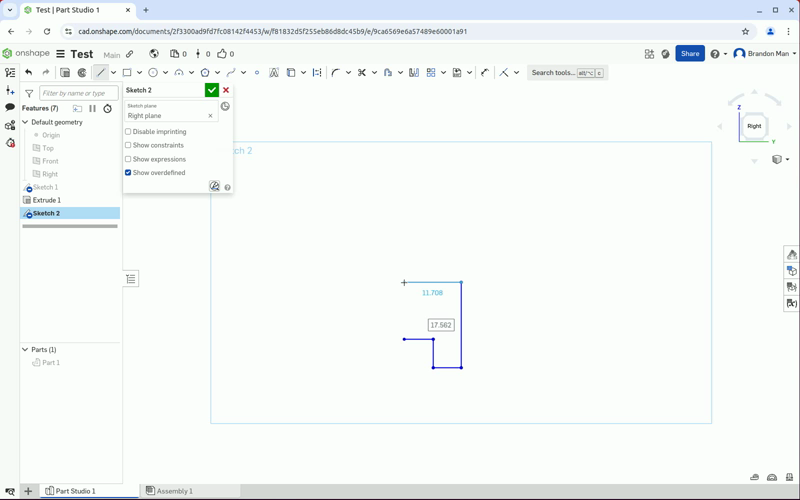
mouse_move(434, 282)
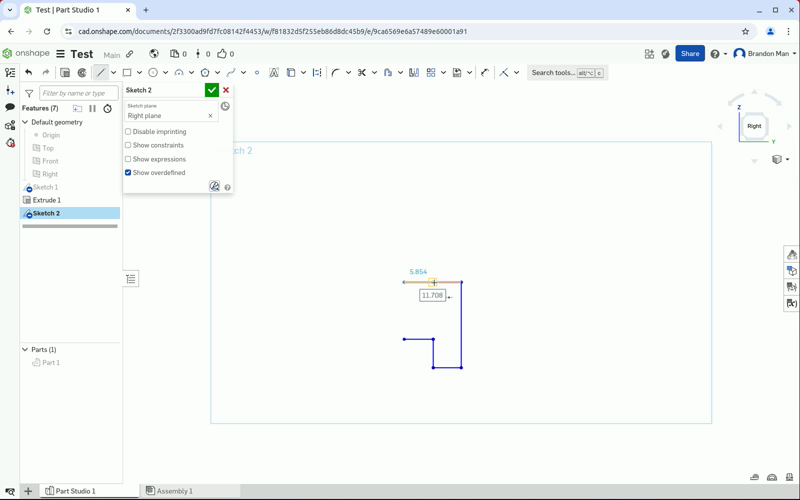
key_down(shift)
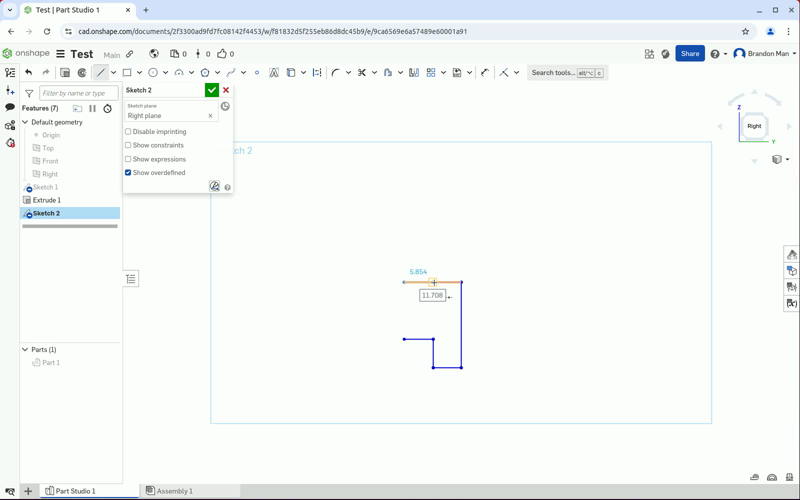
mouse_move(404, 339)
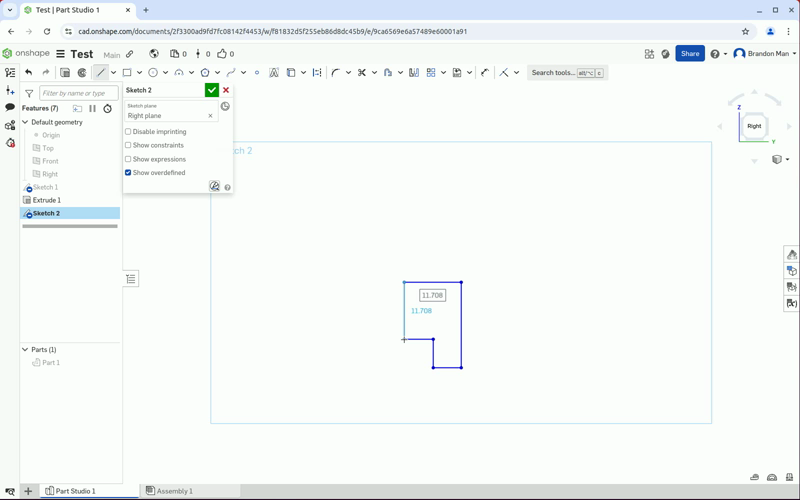
key_up(shift)
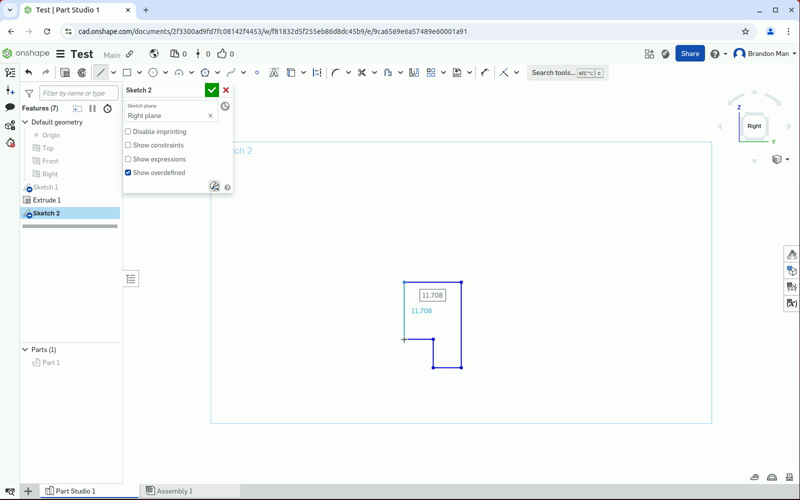
click(404, 339)
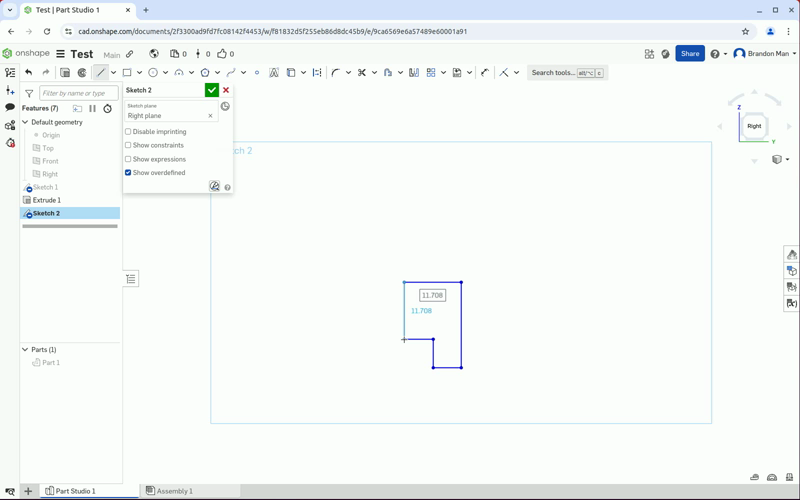
key(esc)
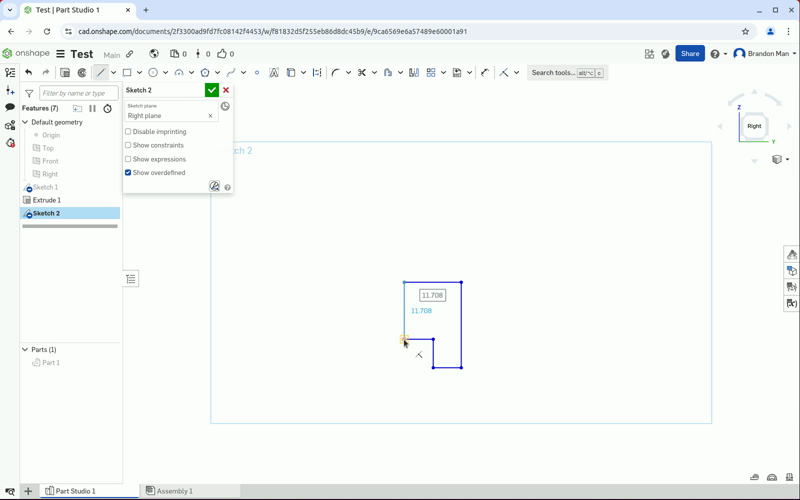
mouse_move(446, 338)
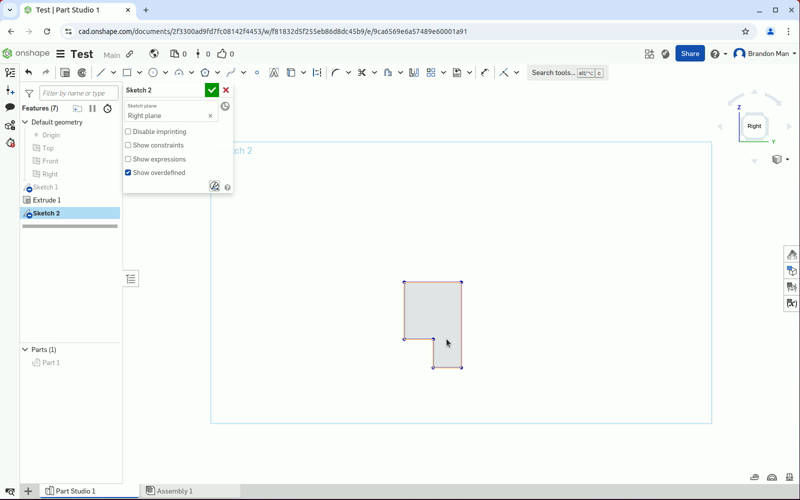
click(446, 338)
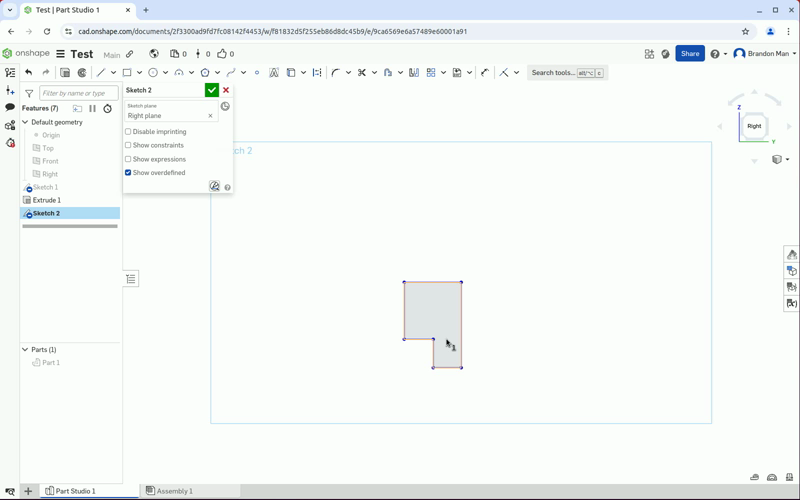
mouse_move(73, 352)
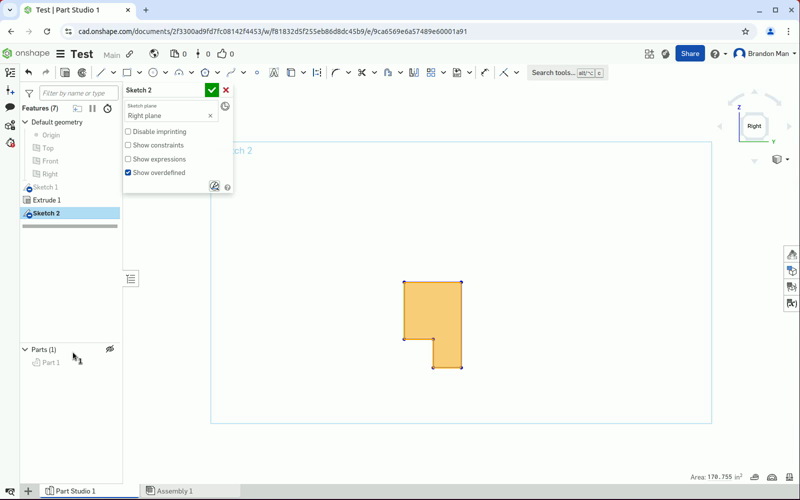
key(shift+y)
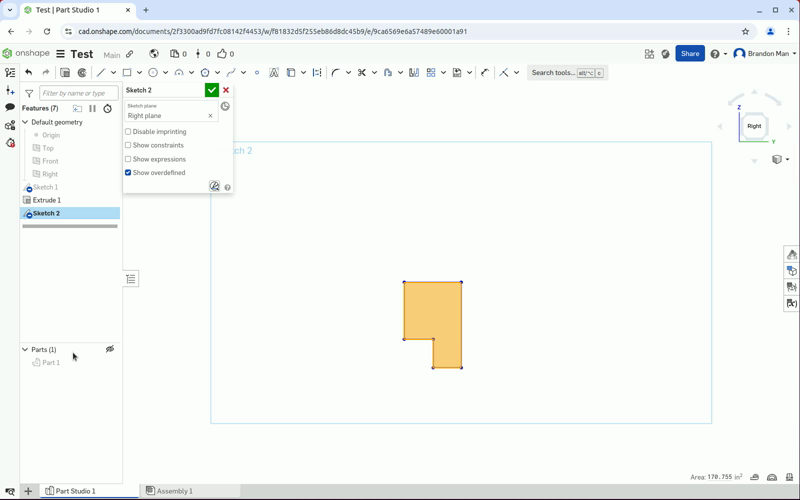
key(shift+e)
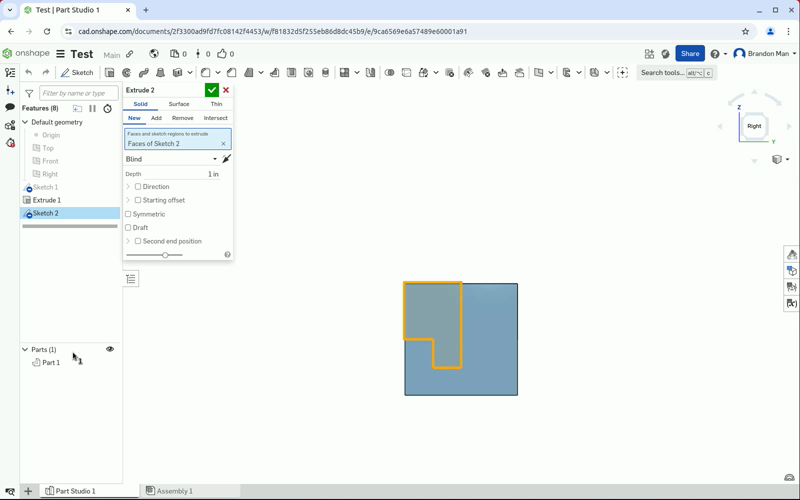
mouse_move(143, 106)
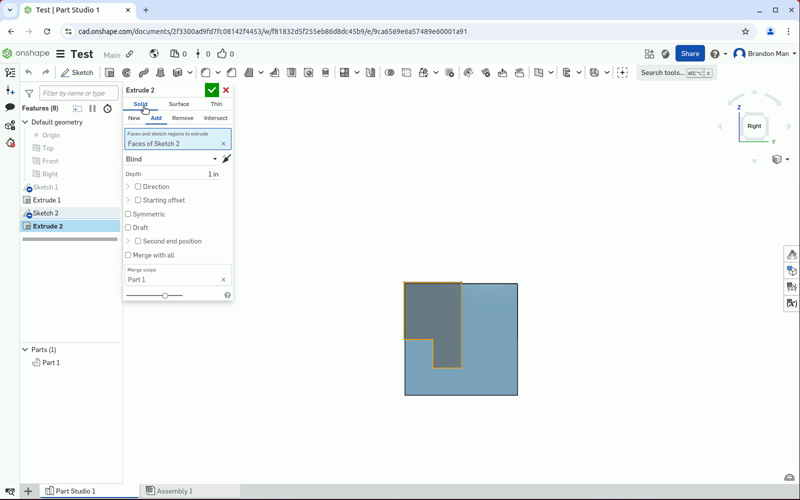
click(143, 106)
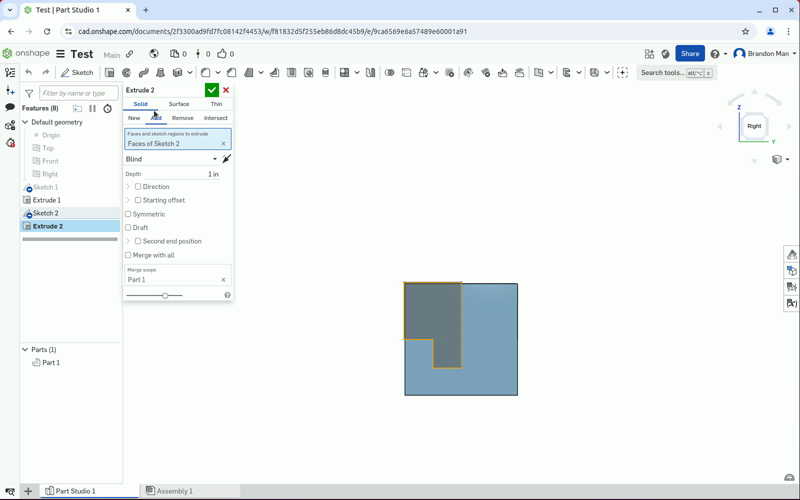
mouse_move(186, 120)
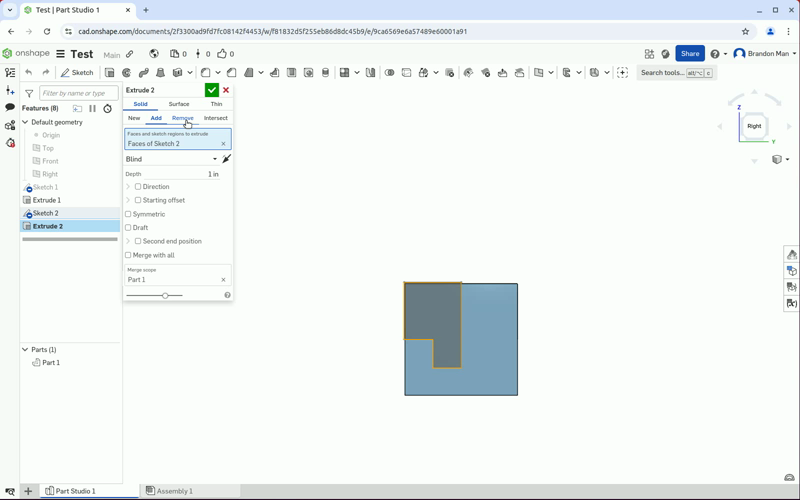
click(186, 120)
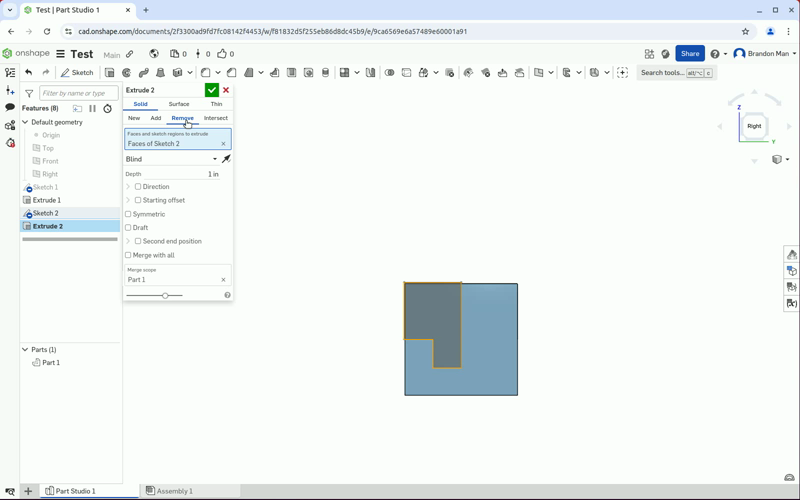
key(tab, 4)
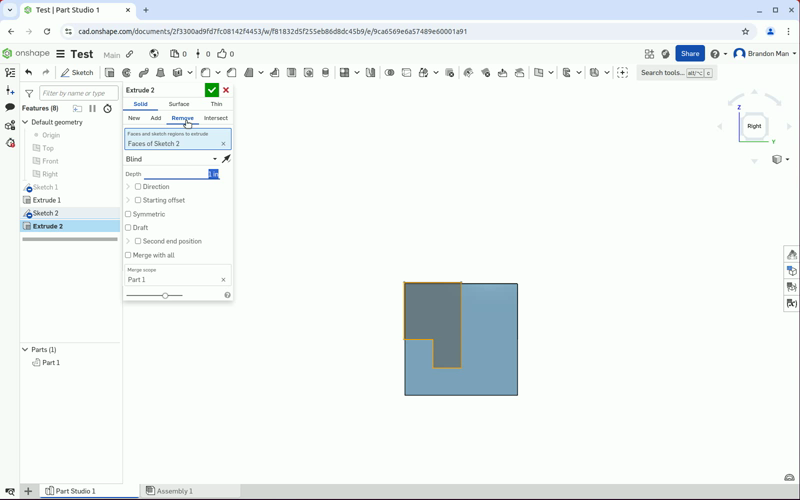
text(34.662)
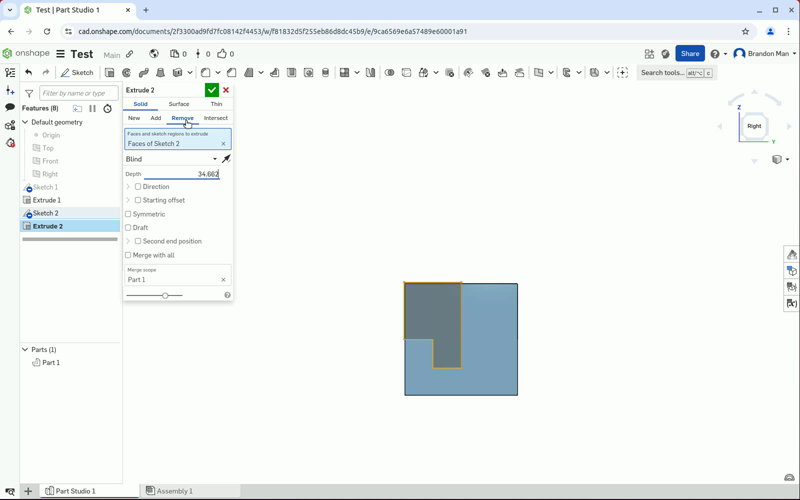
key(tab, 3)
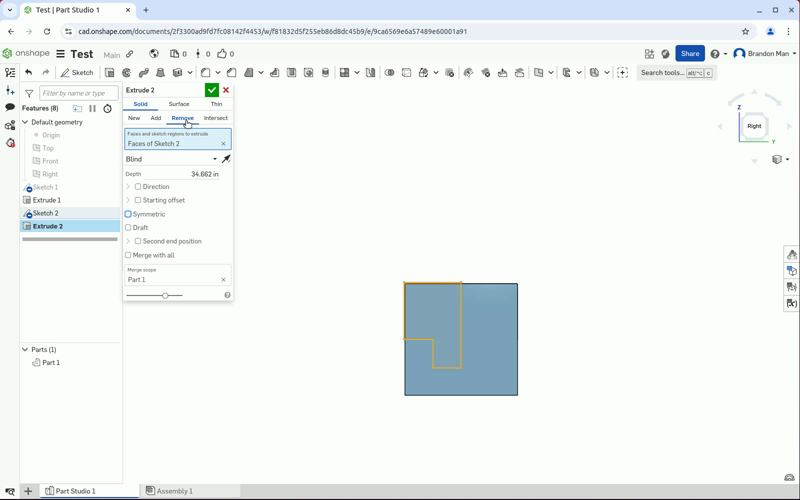
key(space)
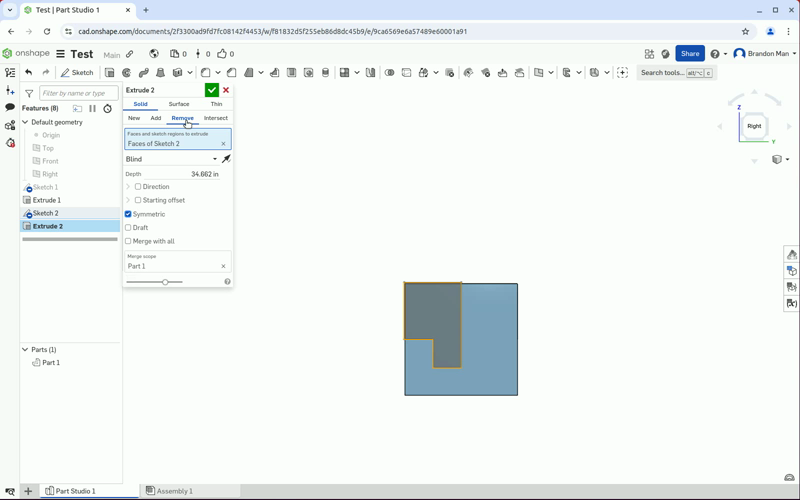
key(tab, 2)
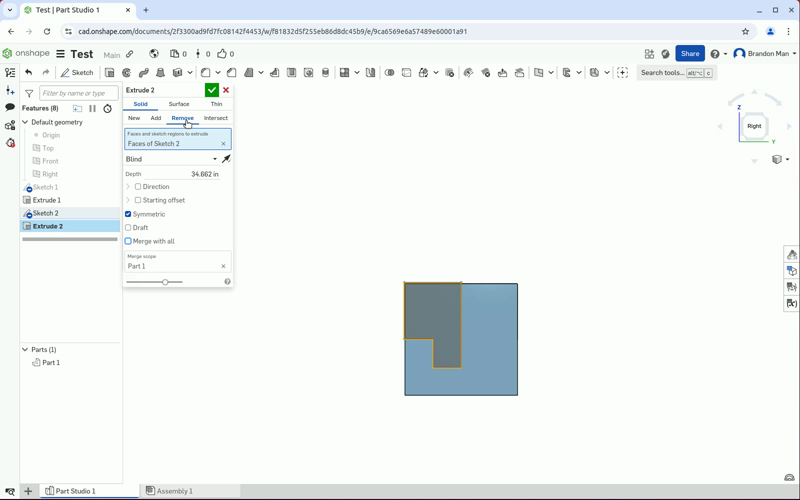
key(space)
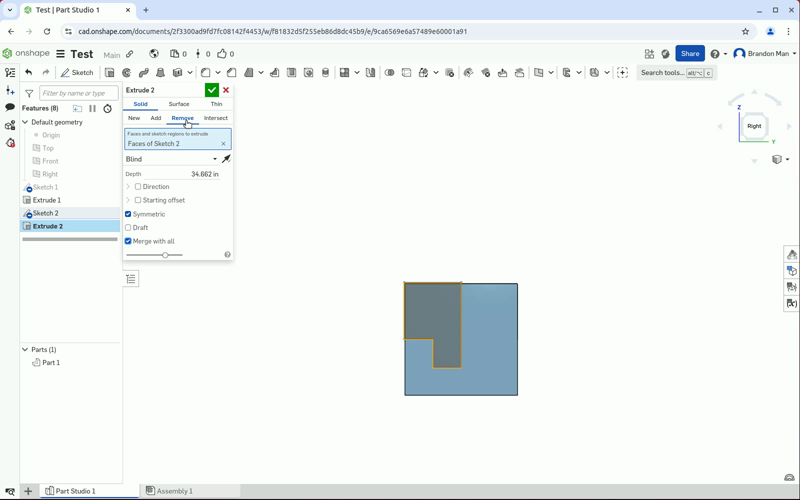
key(enter)
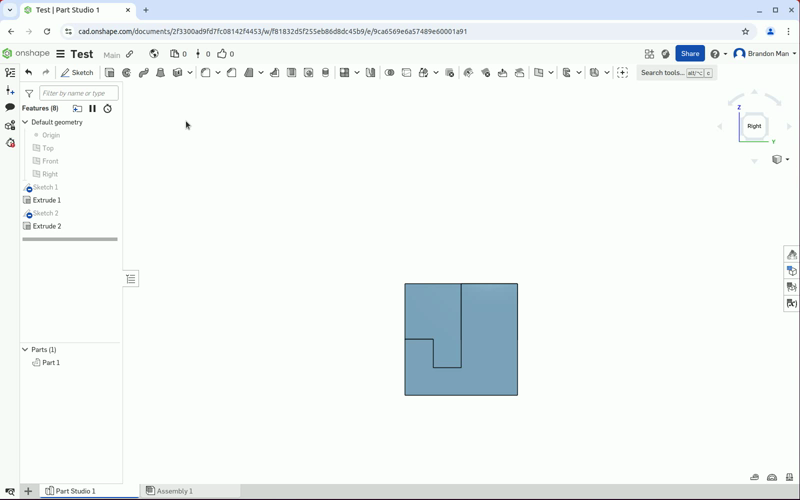
key(shift+h)
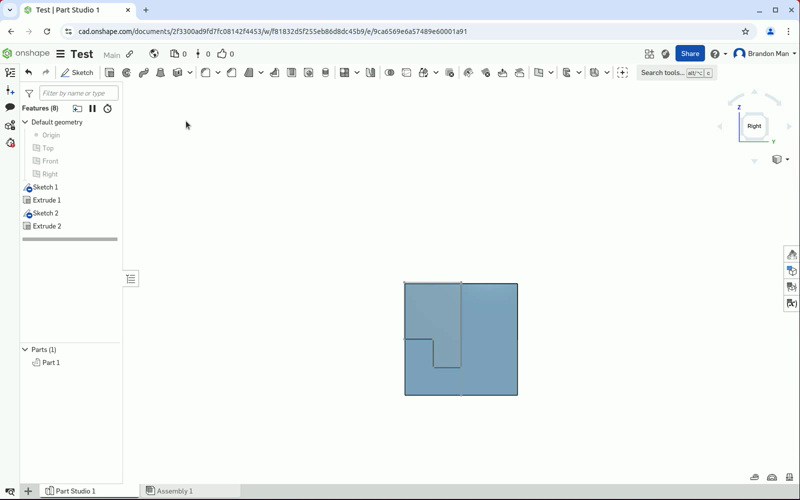
key(shift+h)
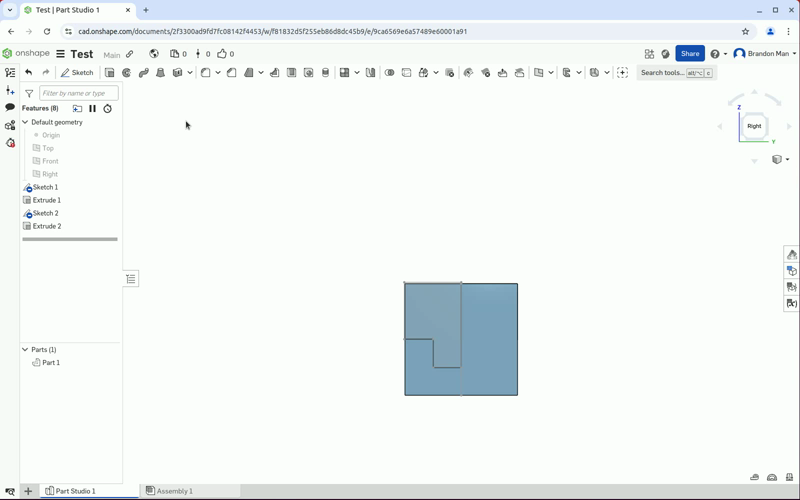
key(shift+7)
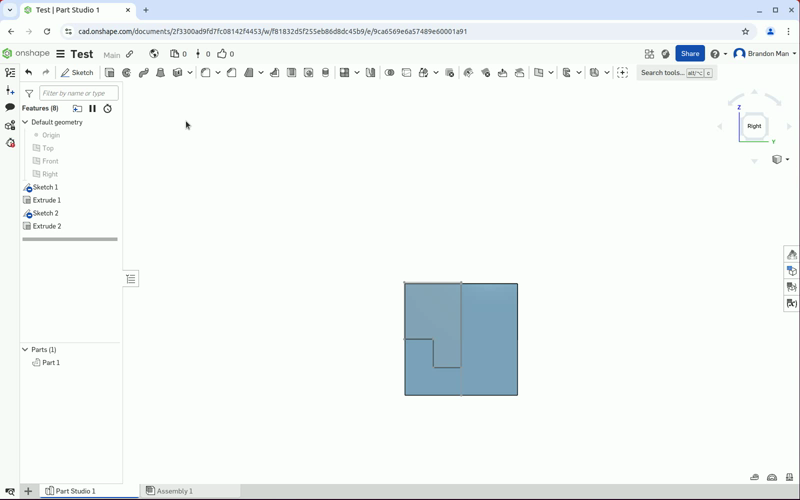
key(right, 2)
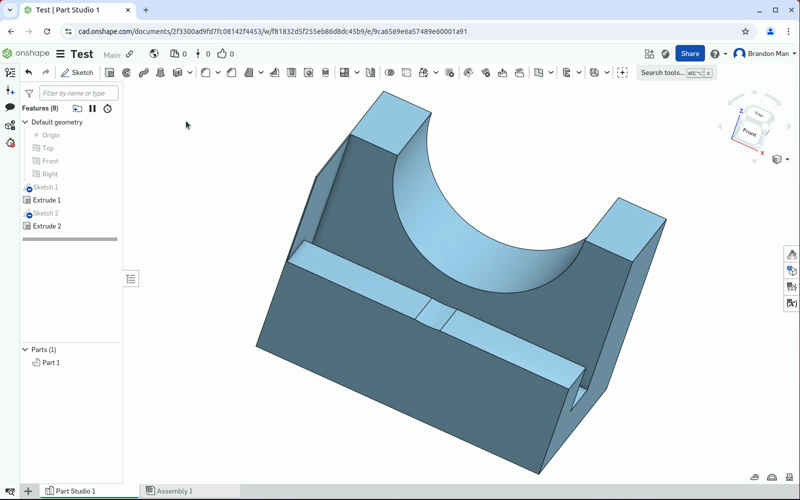
key(down, 2)
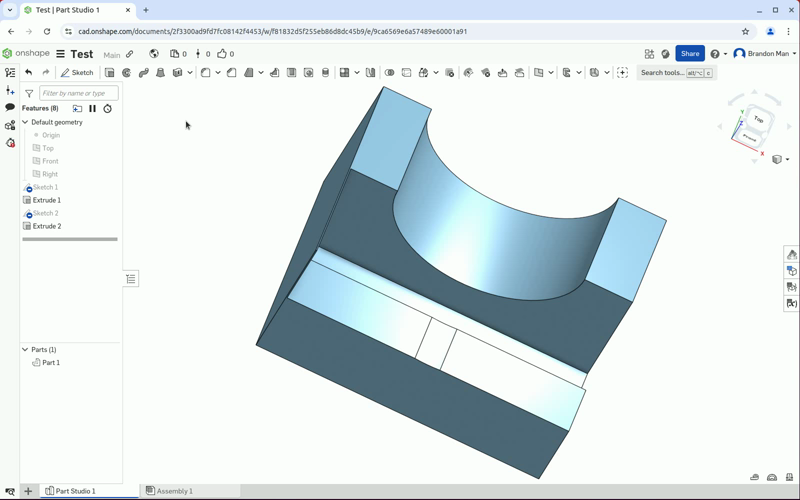
key(up, 2)
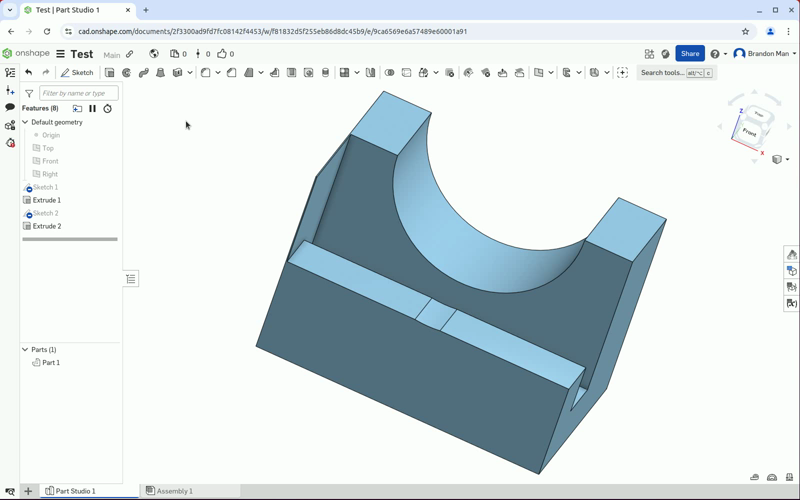
key(left, 2)
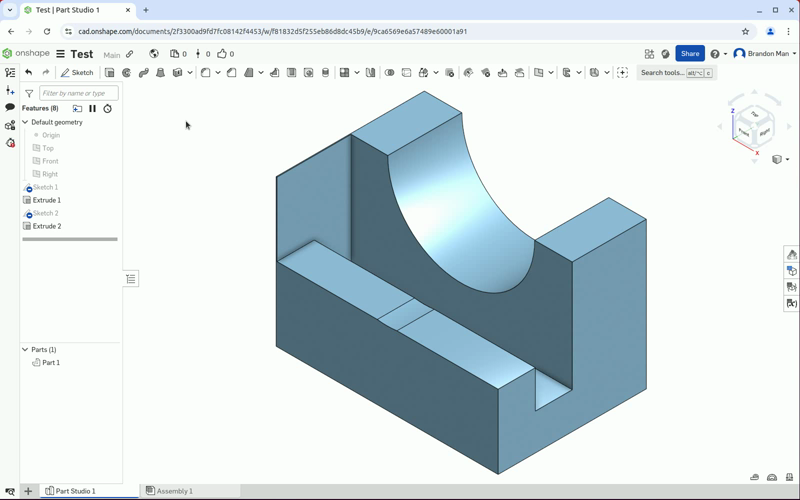
mouse_move(73, 189)
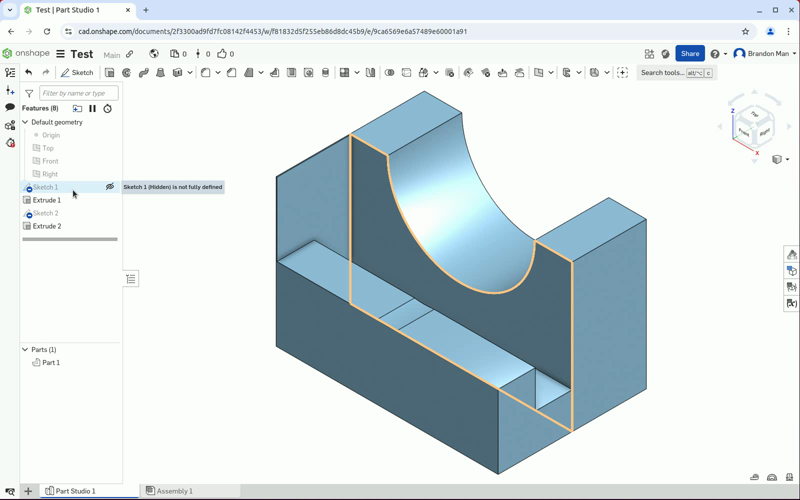
click(73, 189)